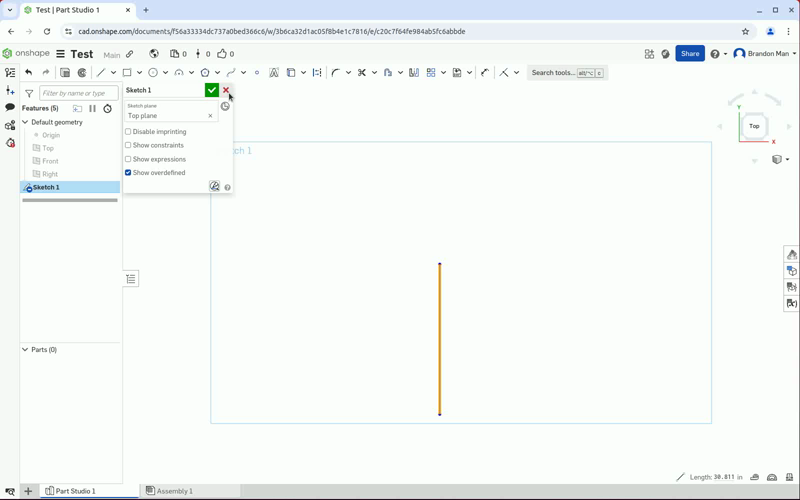
key(shift+h)
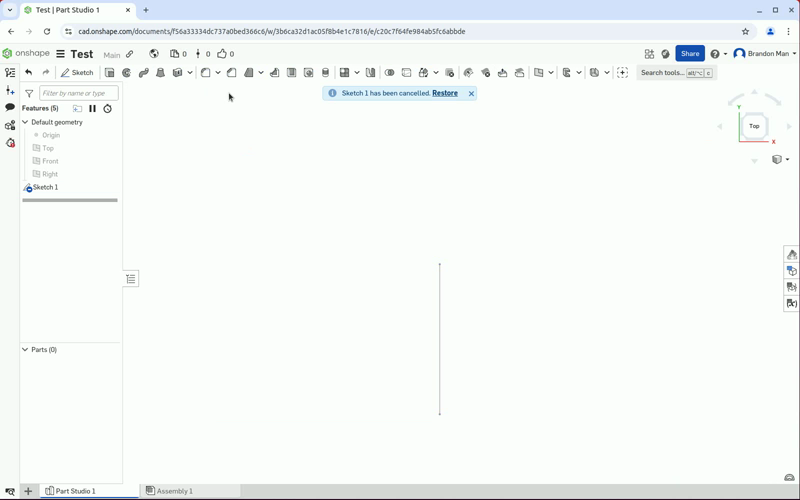
key(shift+s)
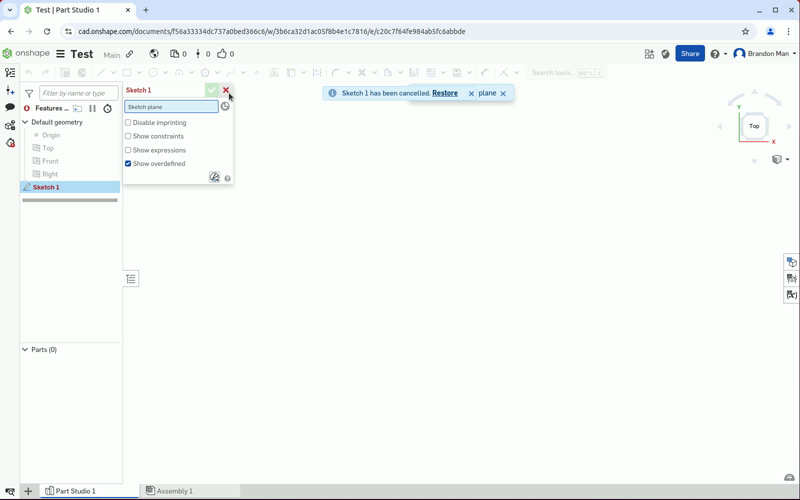
mouse_move(73, 150)
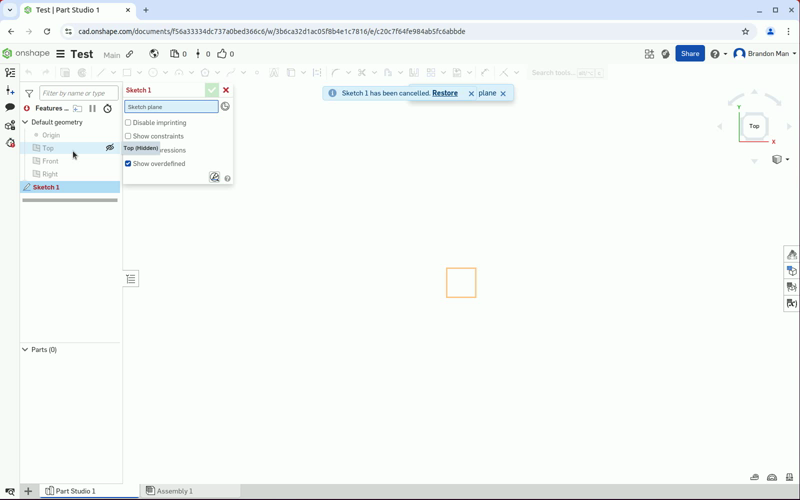
click(73, 150)
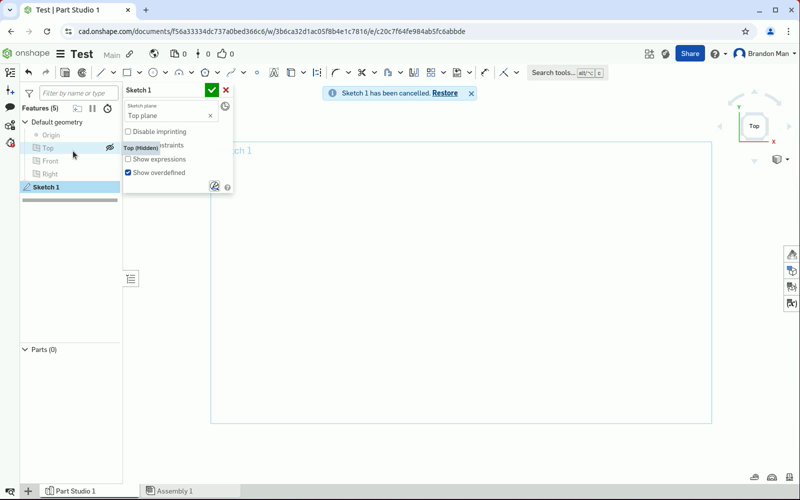
mouse_move(73, 352)
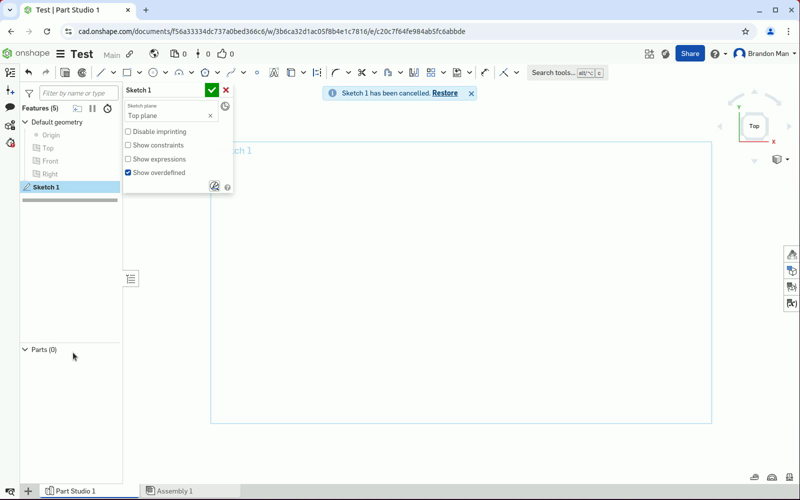
key(y)
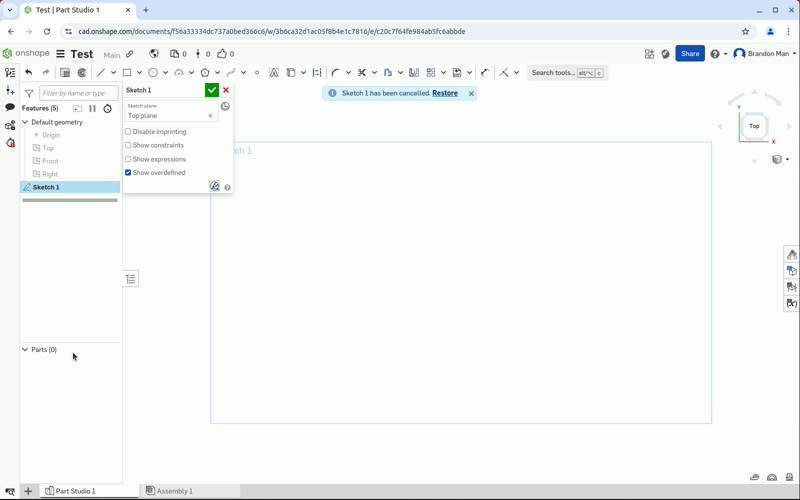
key(l)
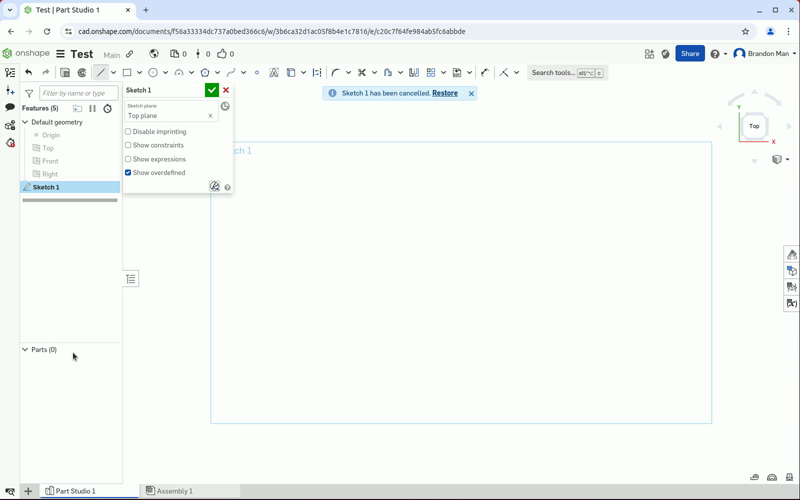
key_down(shift)
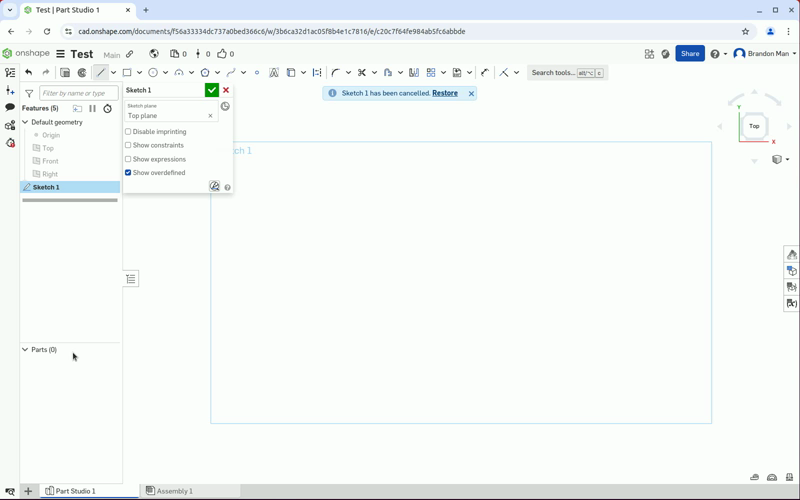
mouse_move(460, 282)
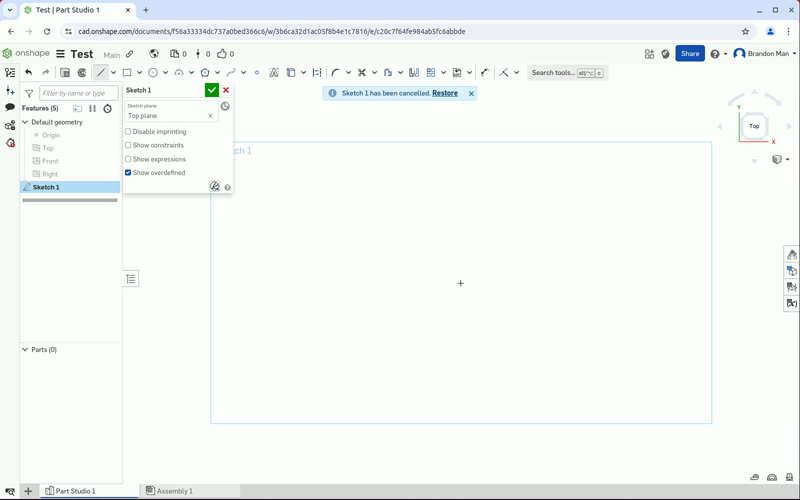
click(460, 282)
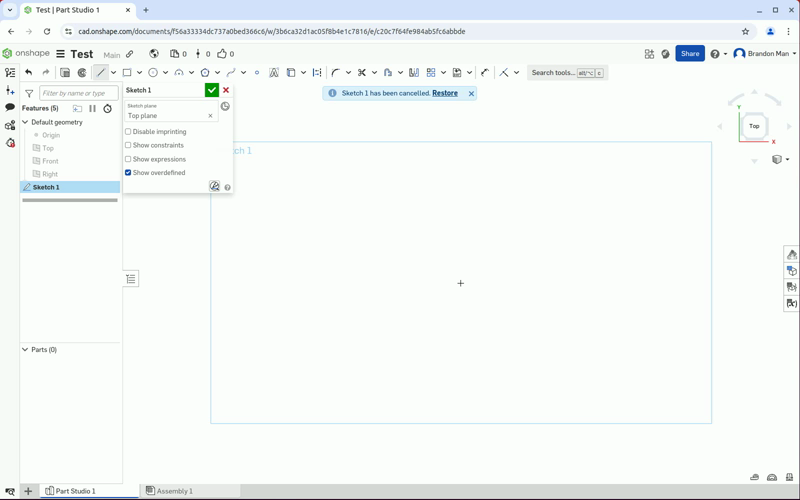
key_up(shift)
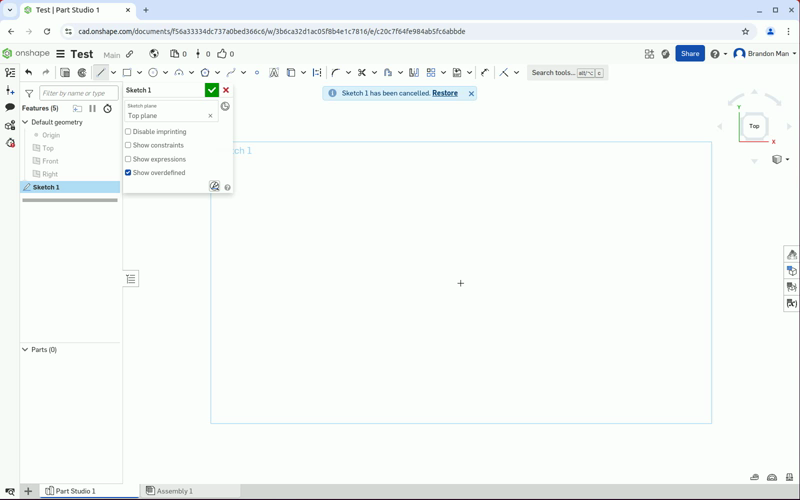
key_down(shift)
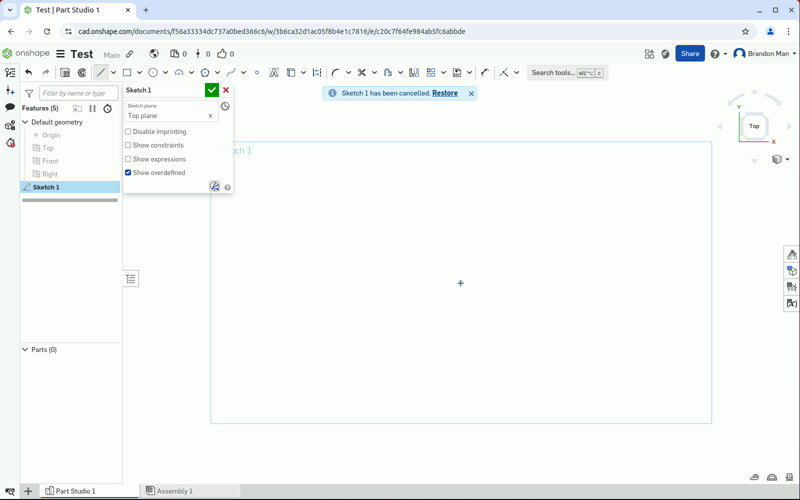
mouse_move(573, 282)
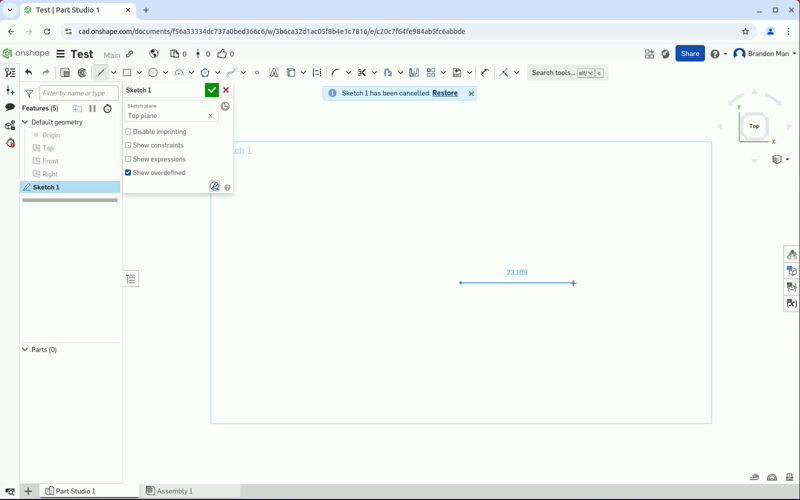
click(573, 282)
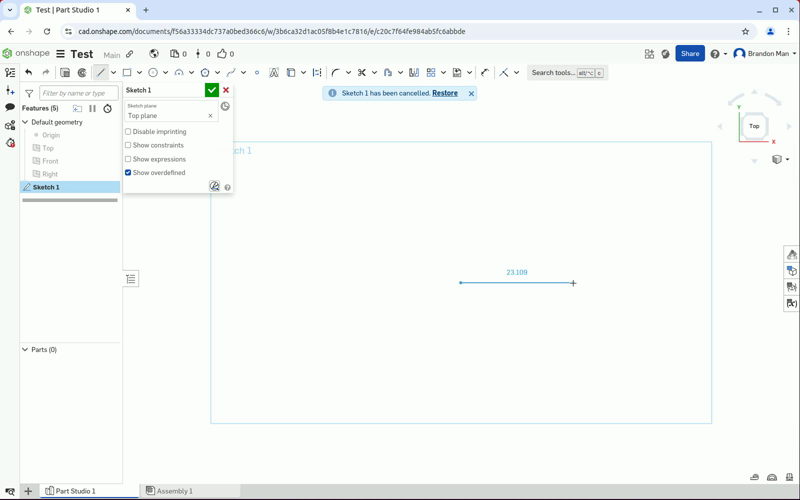
key_up(shift)
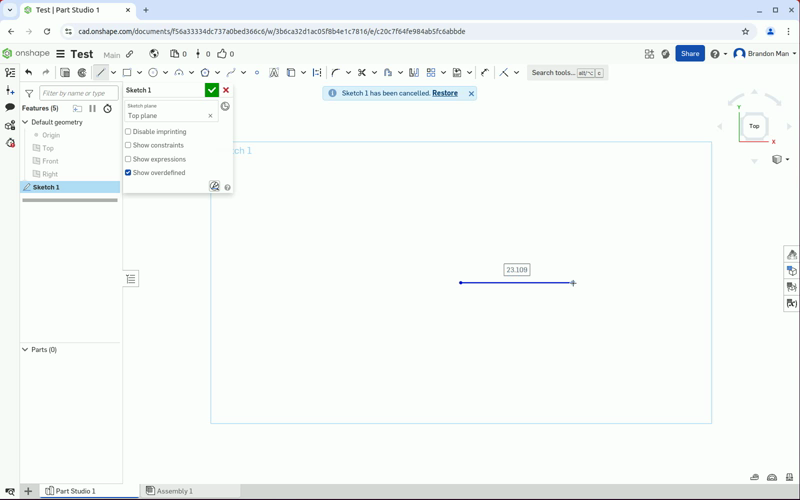
key_down(shift)
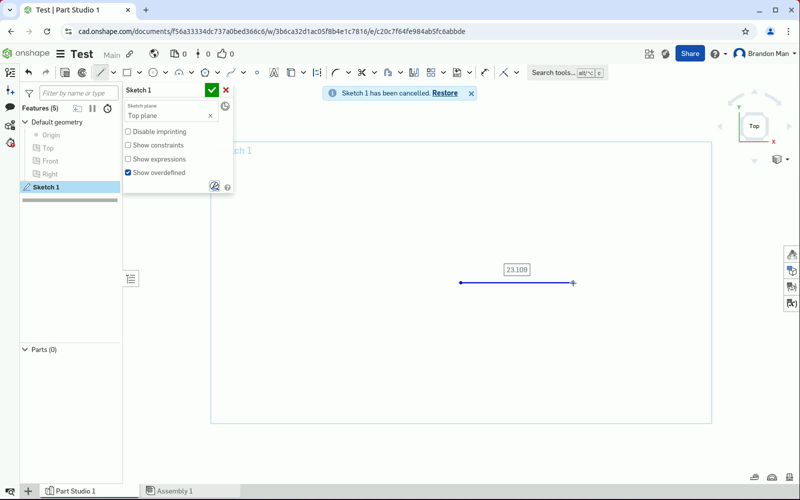
mouse_move(517, 185)
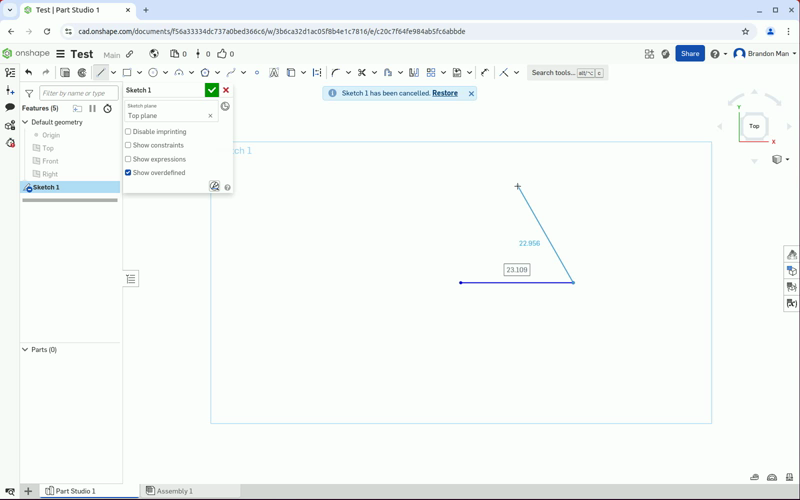
click(517, 185)
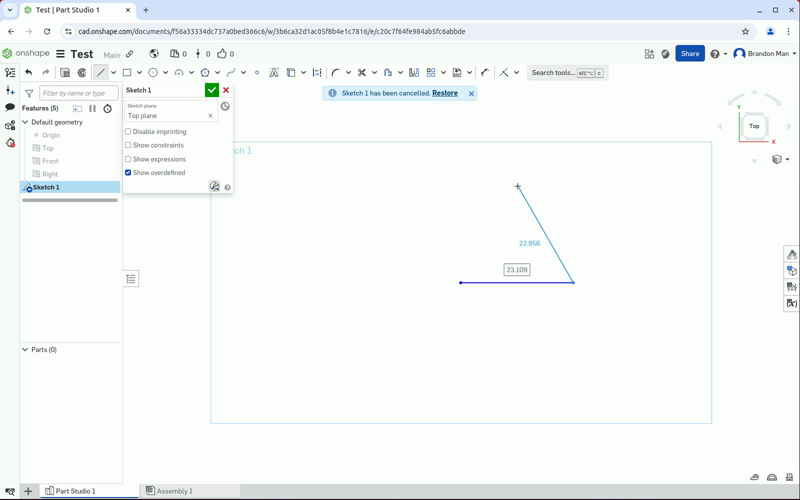
key_up(shift)
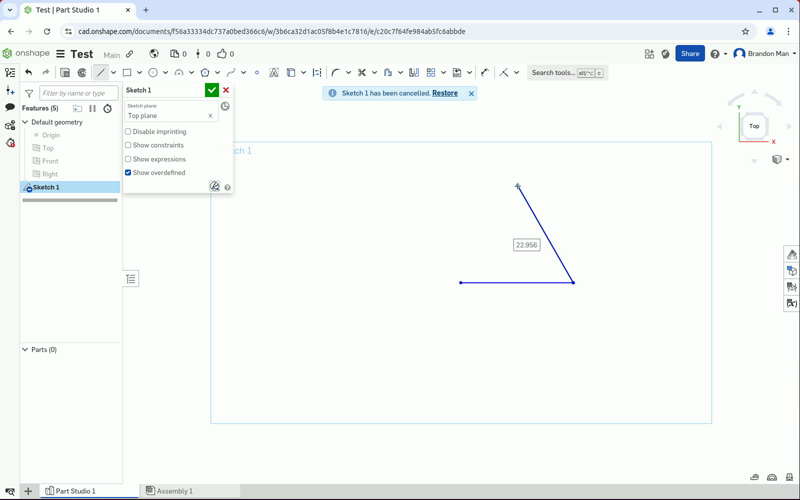
key_down(shift)
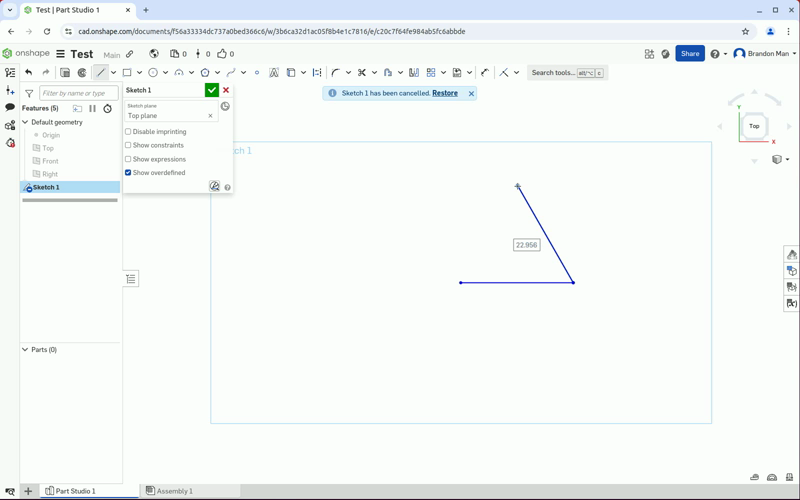
mouse_move(460, 282)
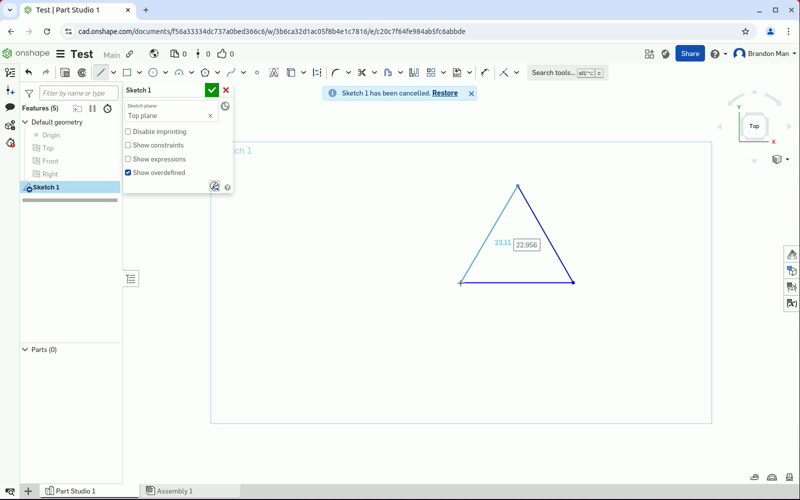
key_up(shift)
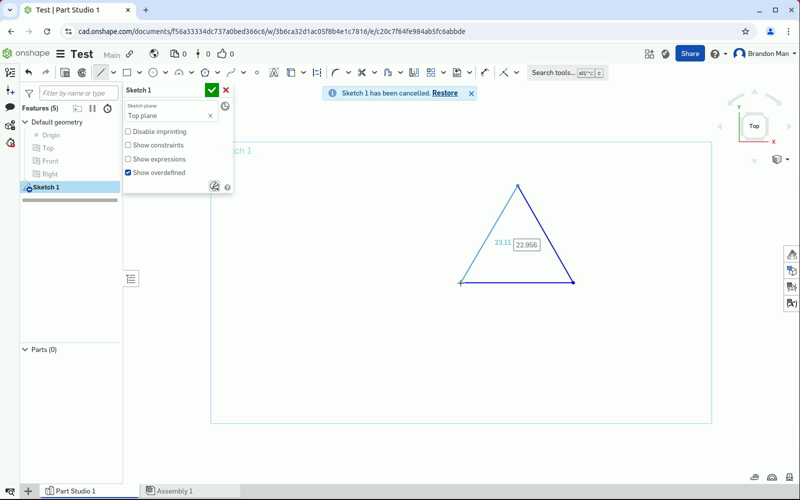
click(460, 282)
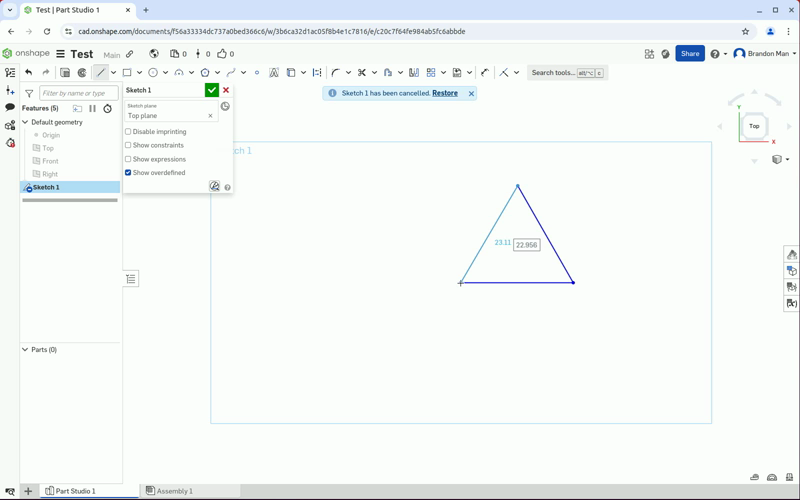
key(esc)
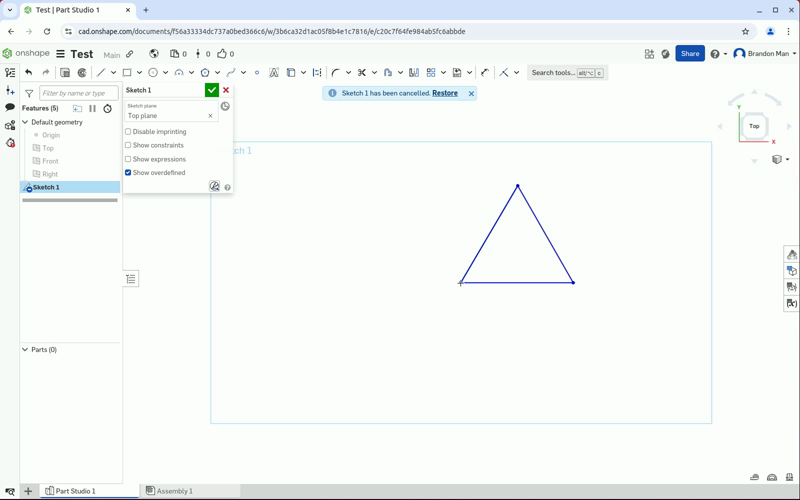
mouse_move(521, 229)
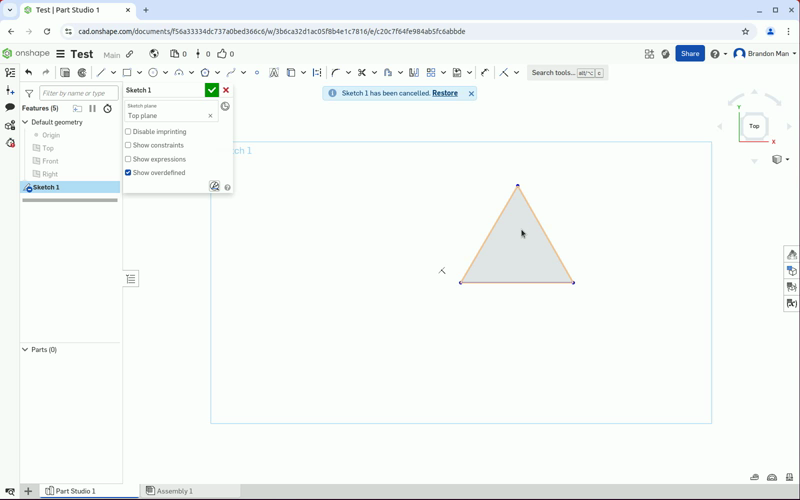
click(521, 229)
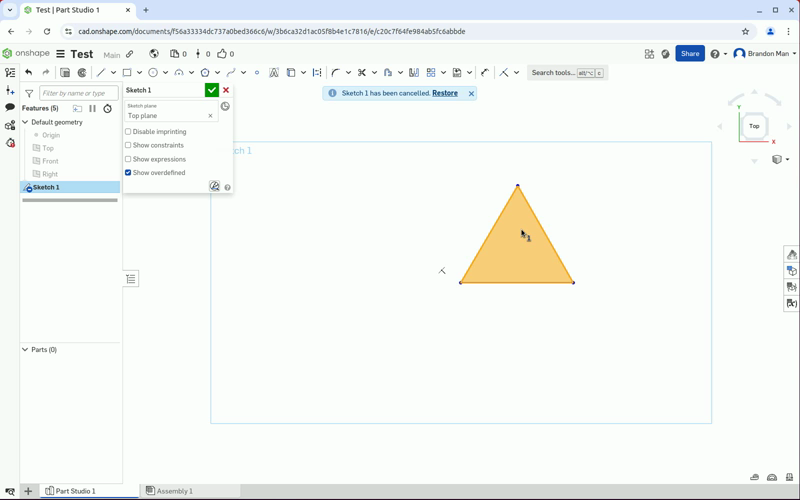
mouse_move(73, 352)
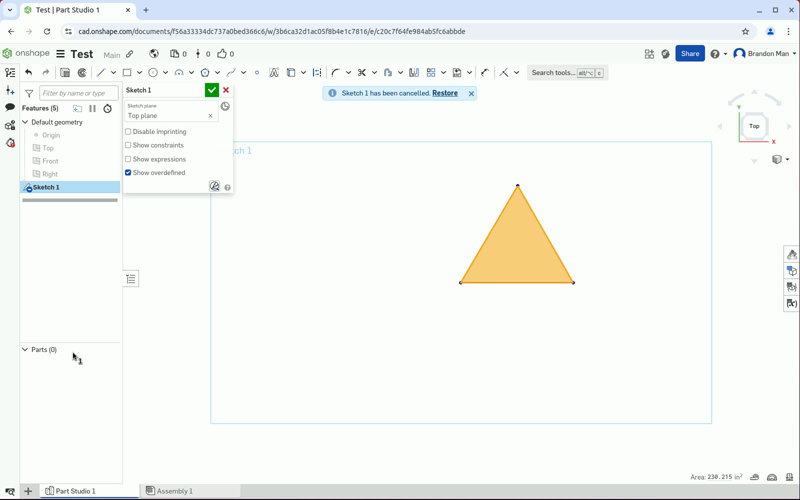
key(shift+y)
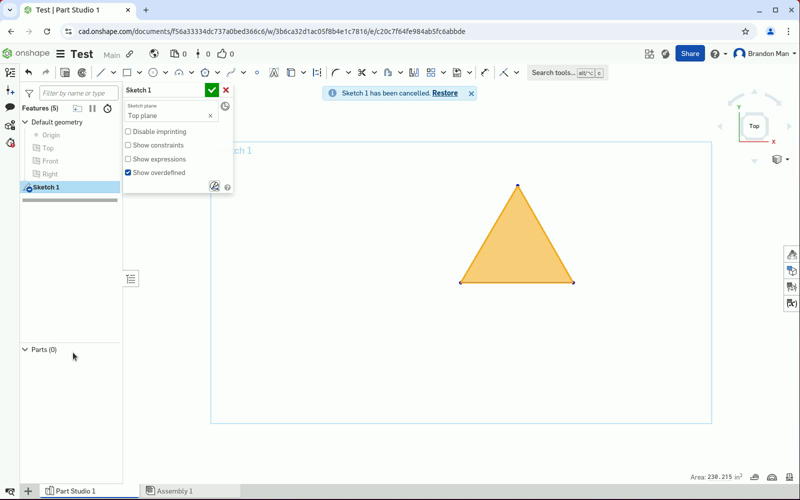
key(shift+e)
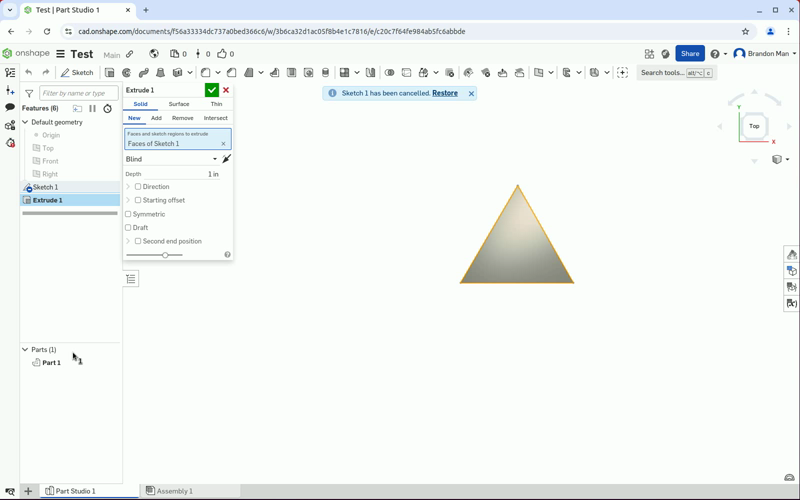
mouse_move(143, 106)
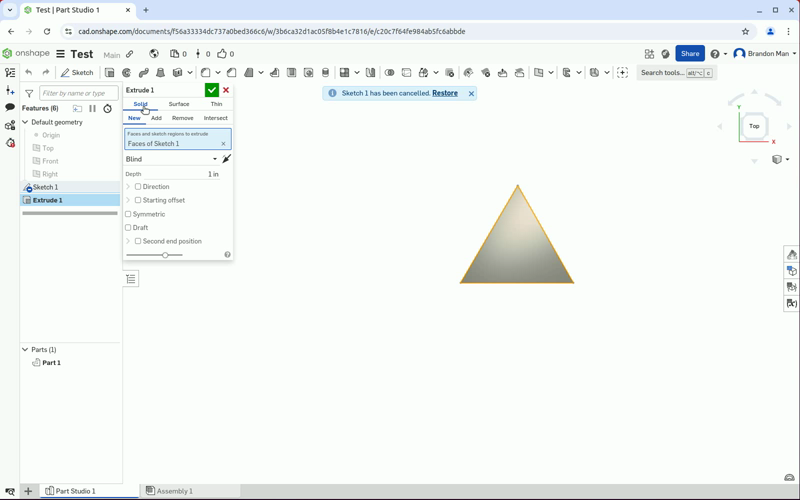
click(143, 106)
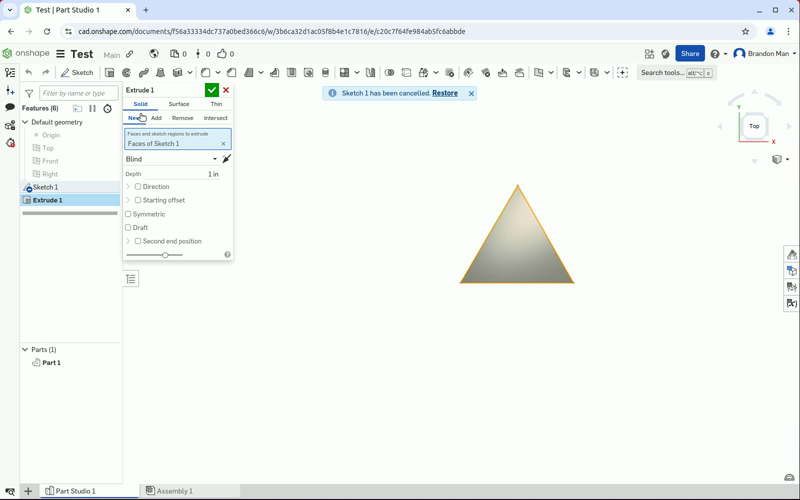
mouse_move(137, 120)
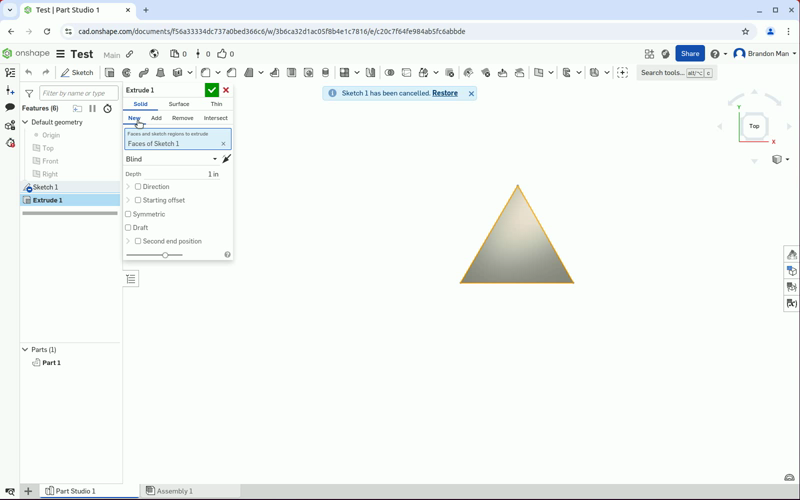
click(137, 120)
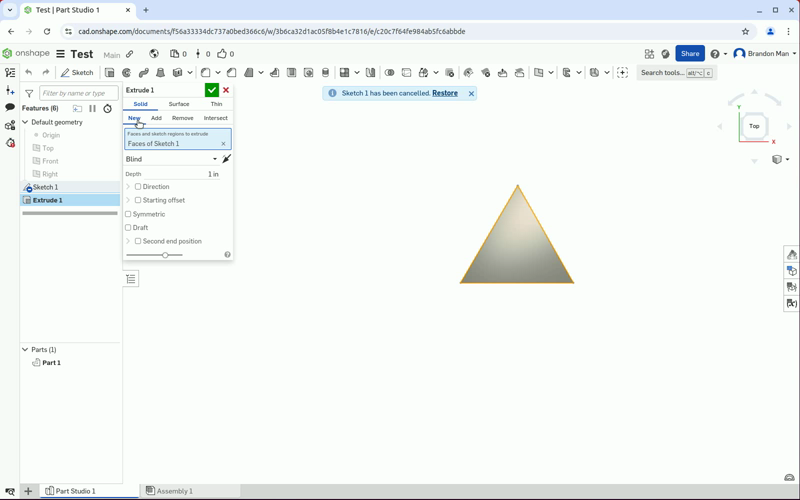
key(tab, 4)
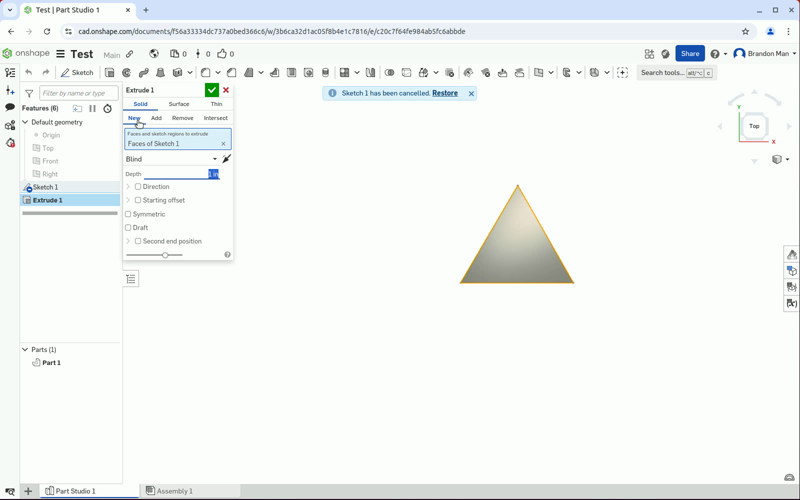
text(0.963)
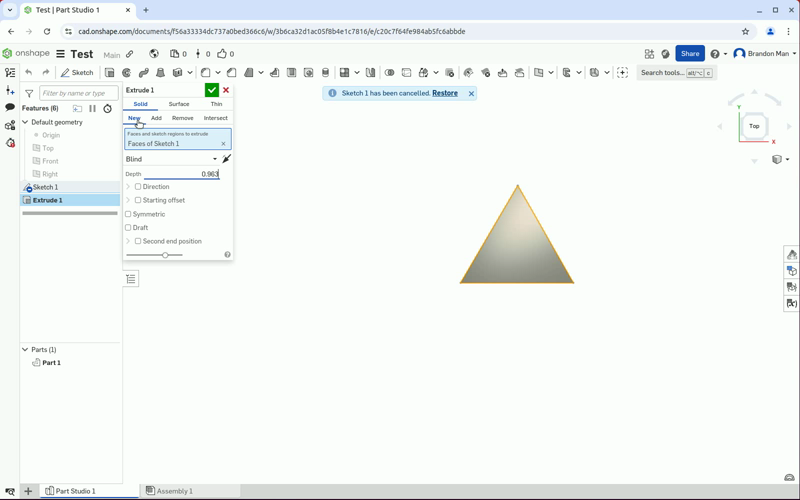
key(enter)
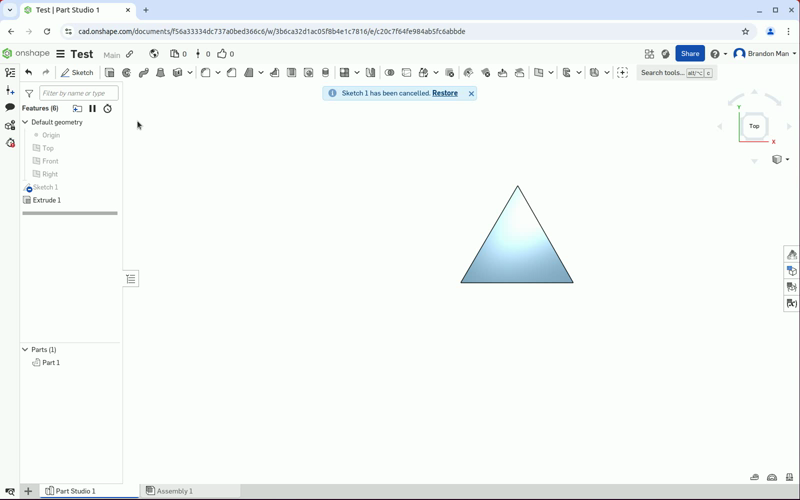
key(shift+h)
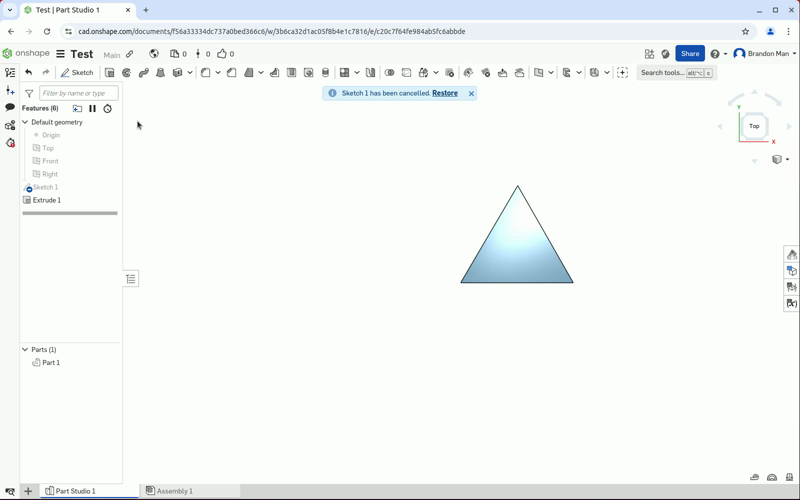
key(shift+h)
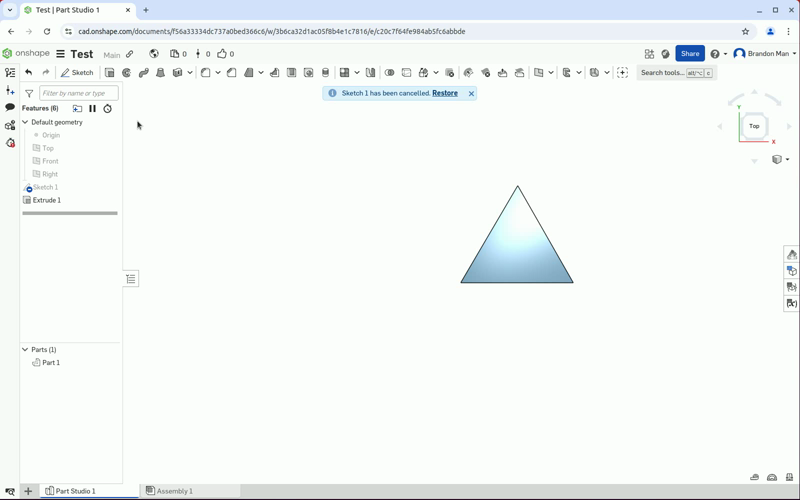
mouse_move(73, 189)
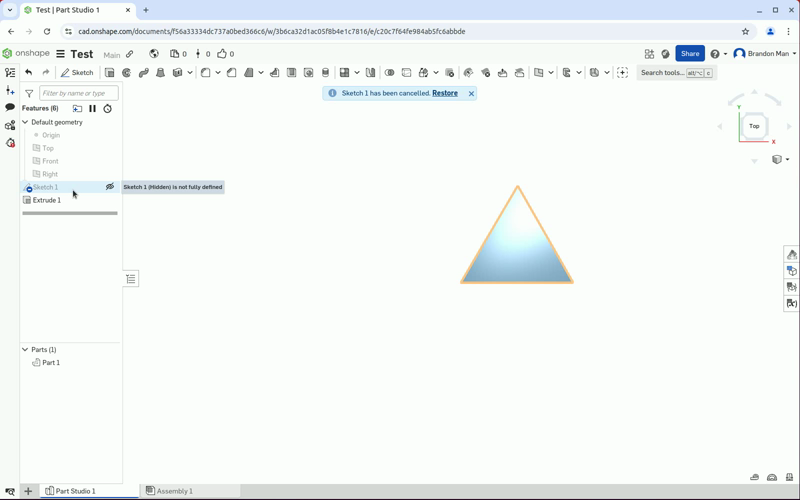
click(73, 189)
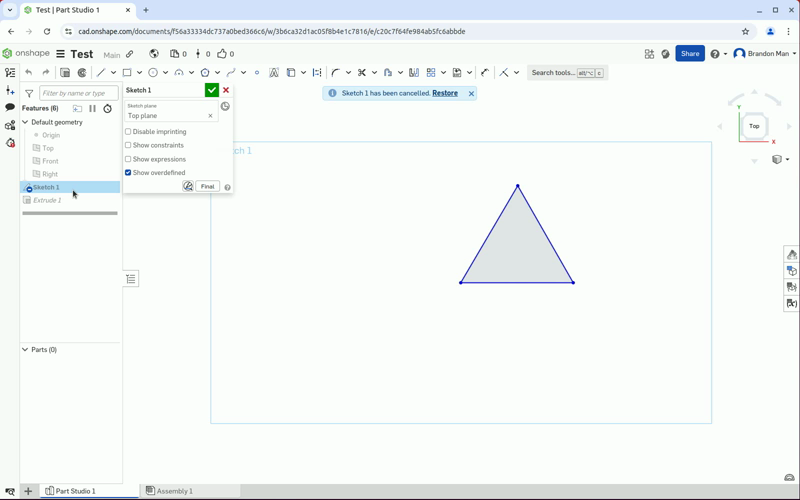
mouse_move(229, 92)
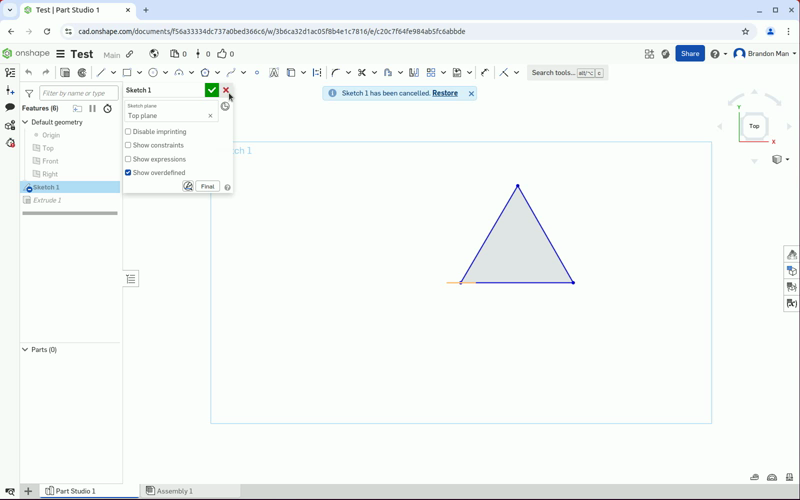
click(229, 92)
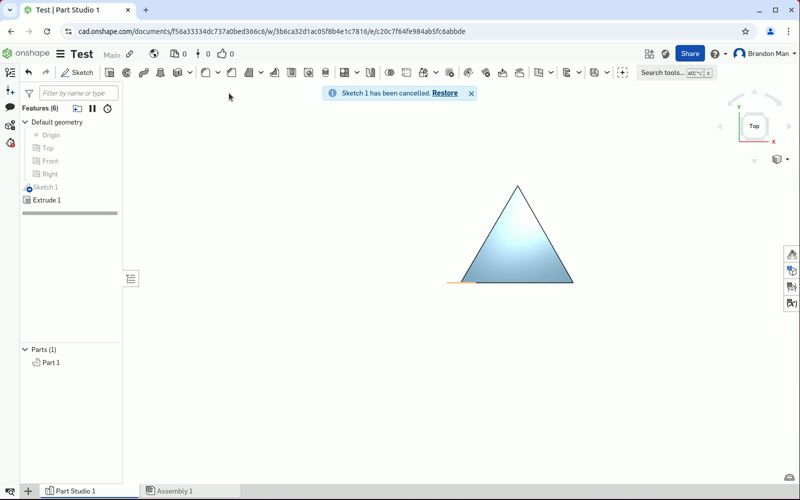
mouse_move(541, 75)
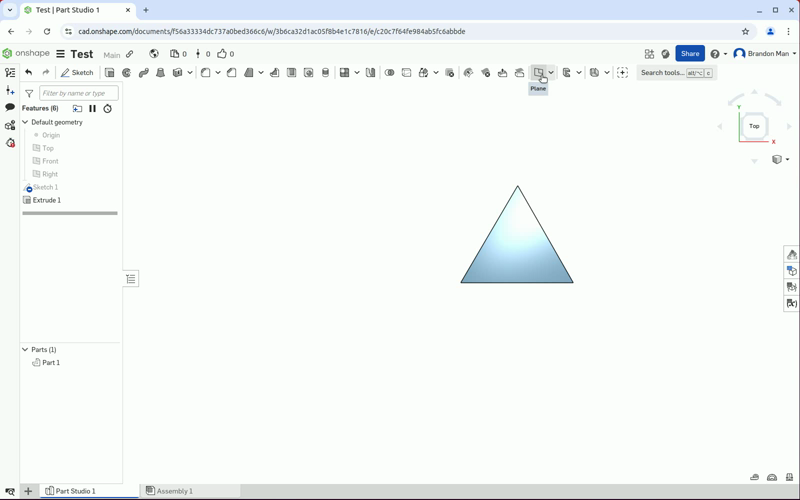
click(541, 75)
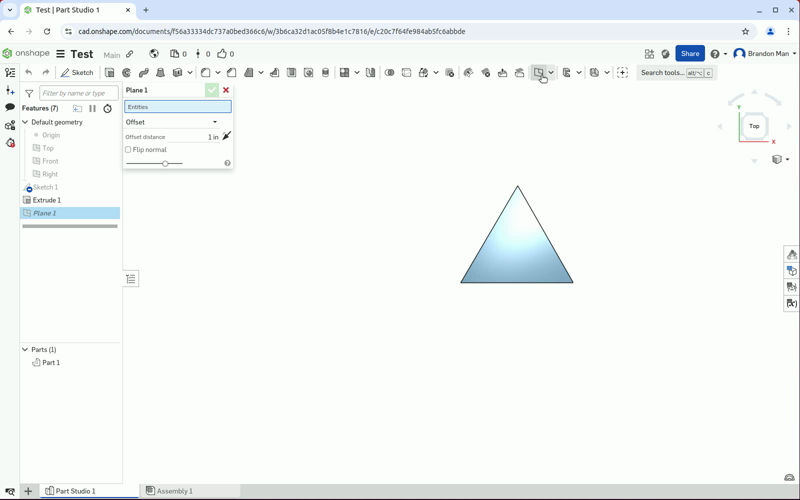
mouse_move(73, 150)
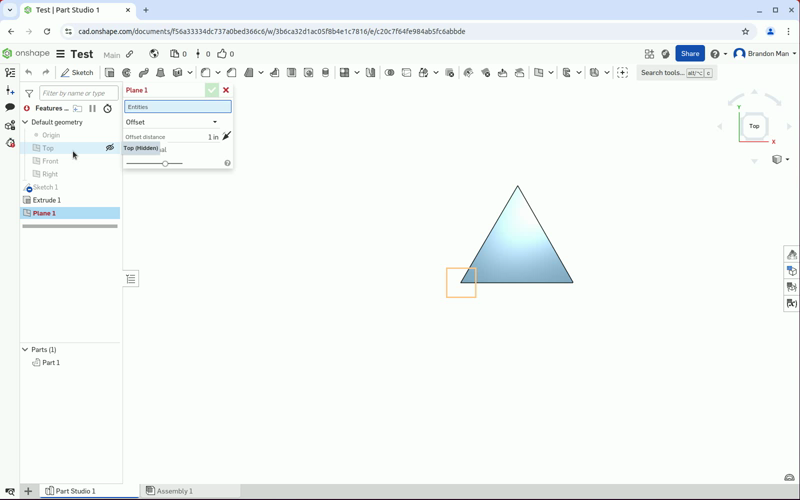
click(73, 150)
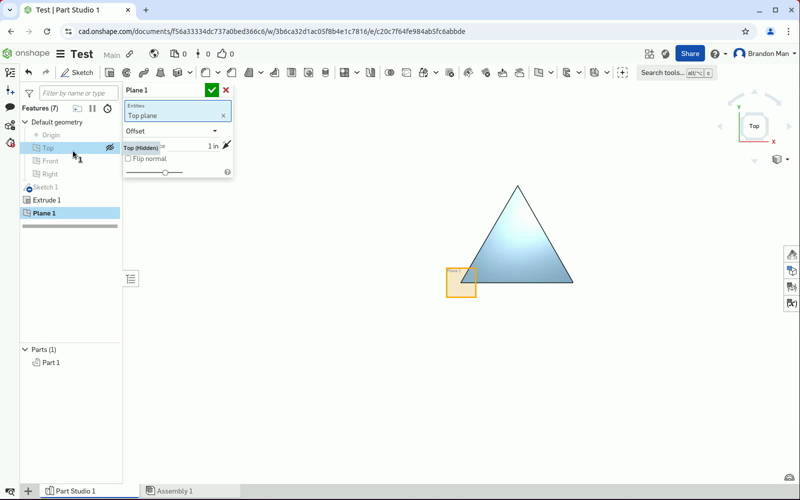
key(tab, 2)
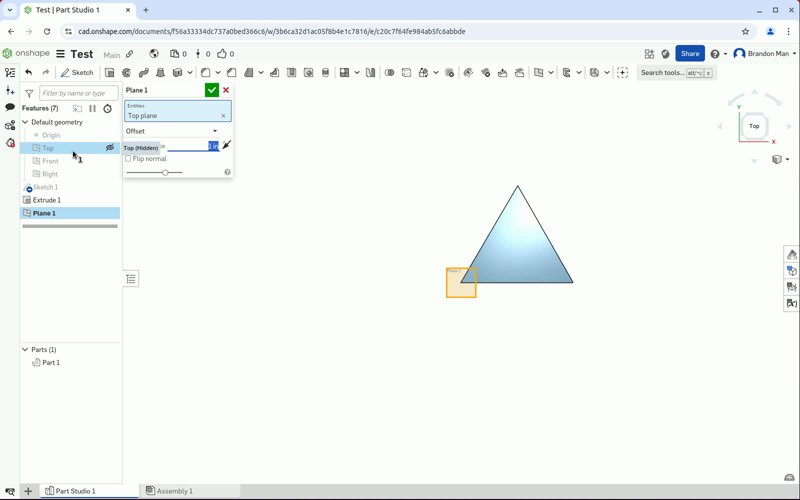
text(0.955)
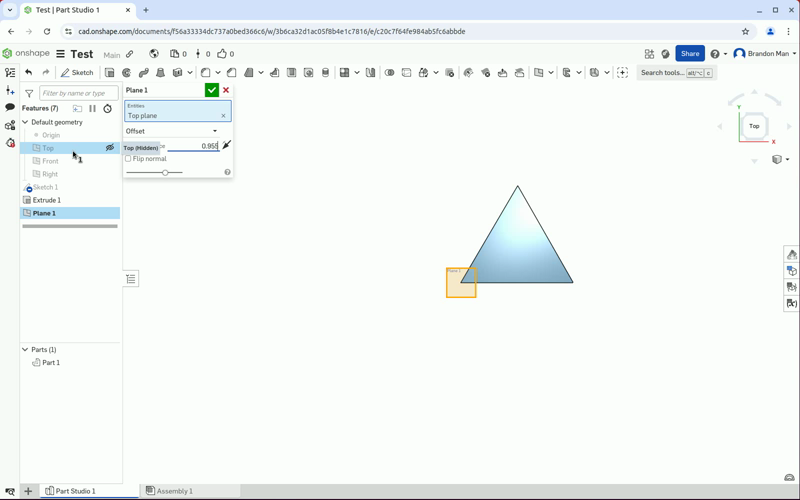
key(enter, 2)
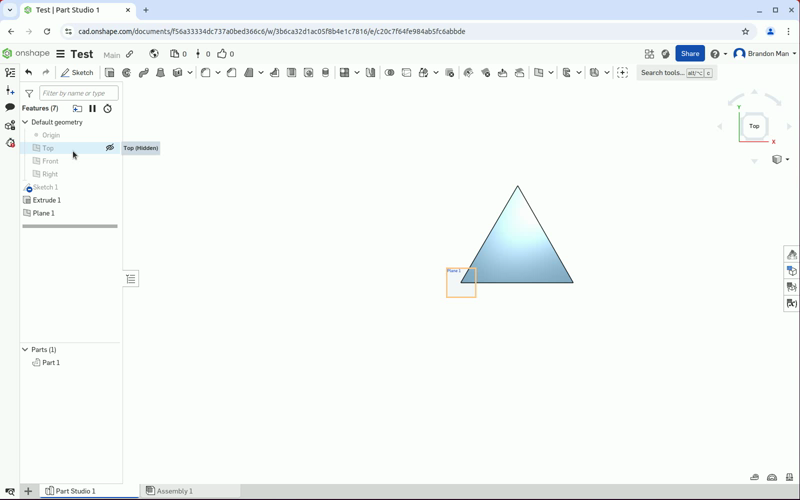
key(shift+s)
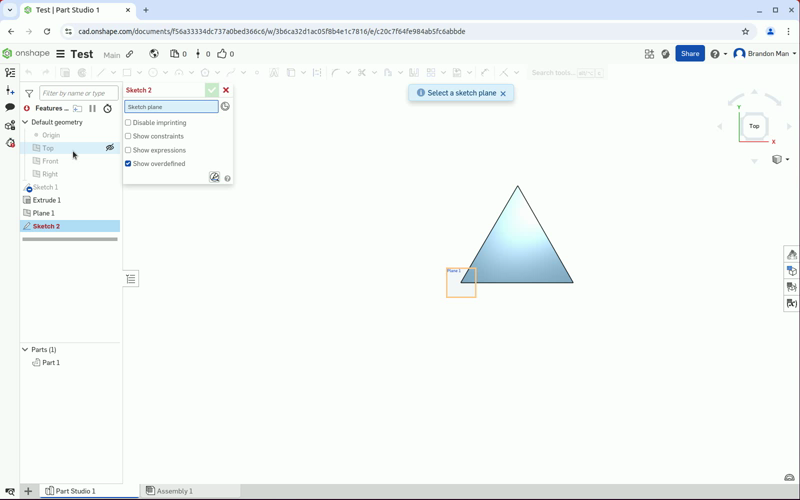
mouse_move(73, 215)
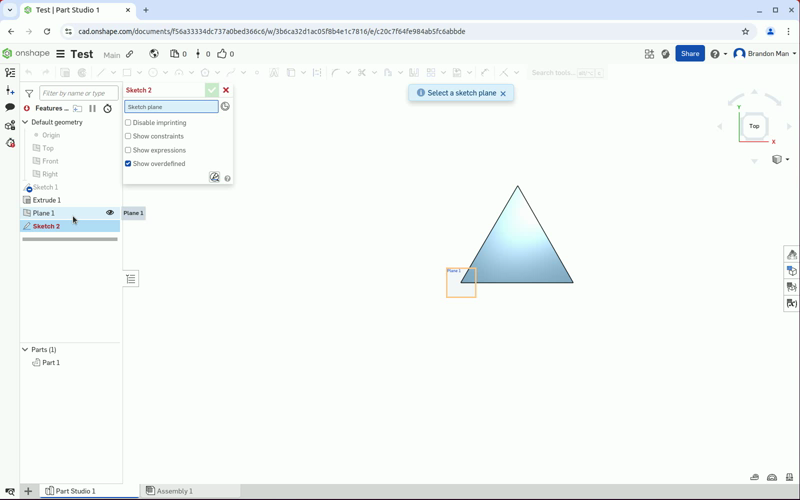
click(73, 215)
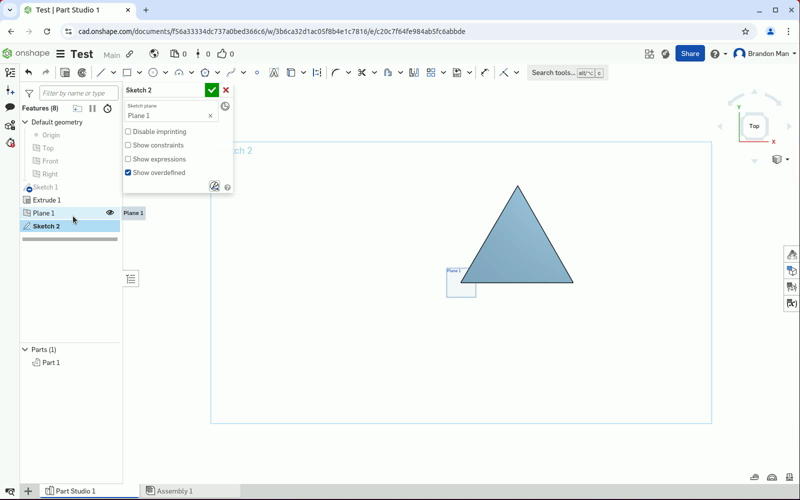
mouse_move(73, 352)
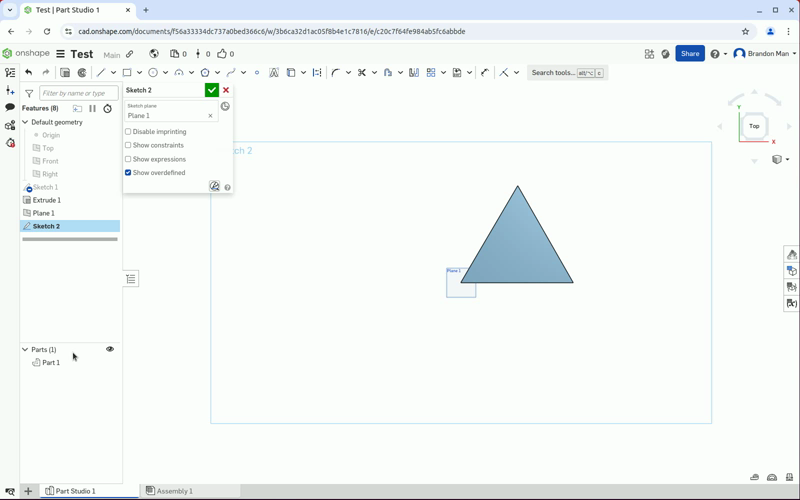
key(y)
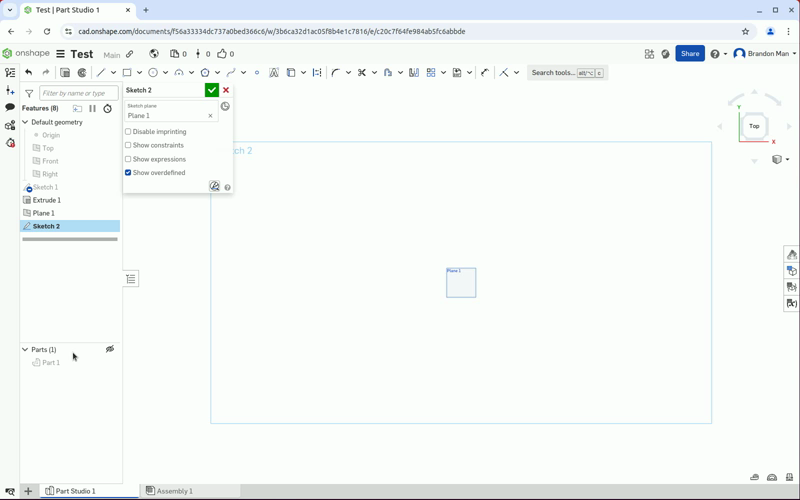
key(l)
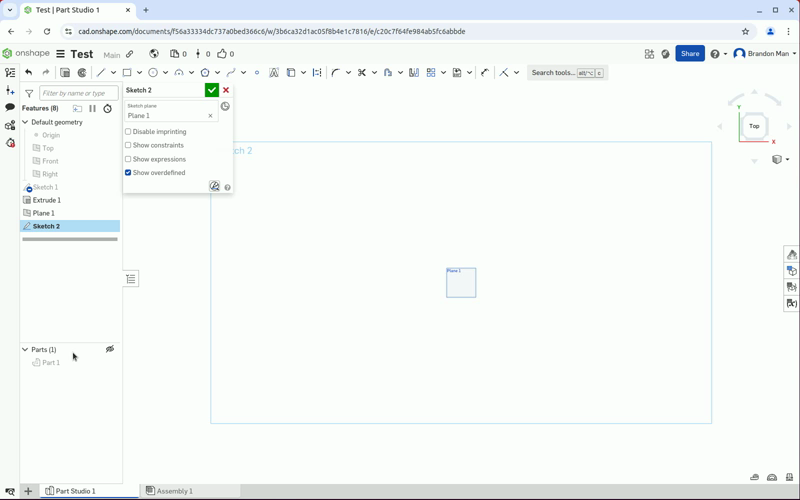
key_down(shift)
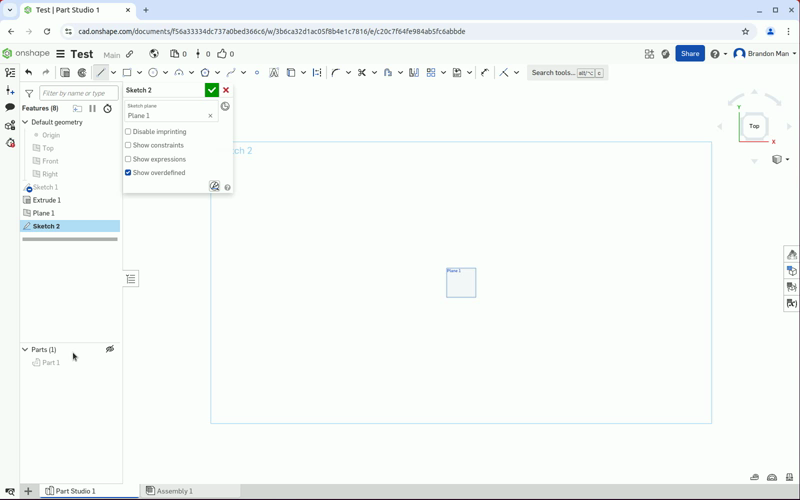
mouse_move(491, 236)
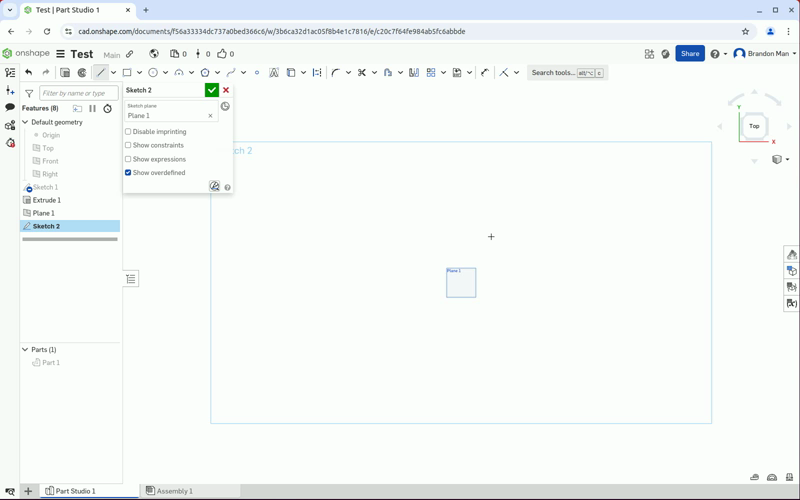
click(491, 236)
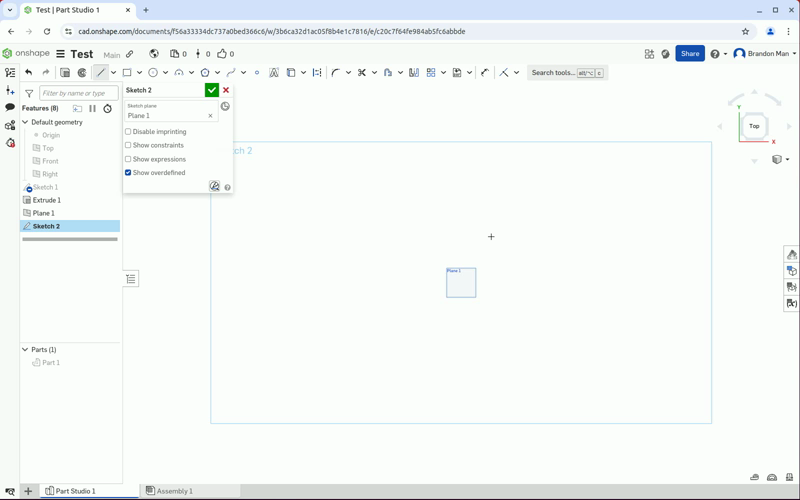
key_up(shift)
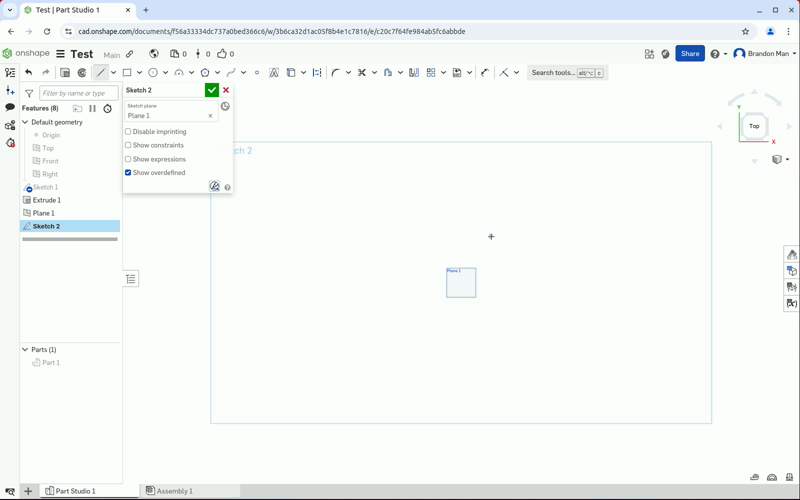
key_down(shift)
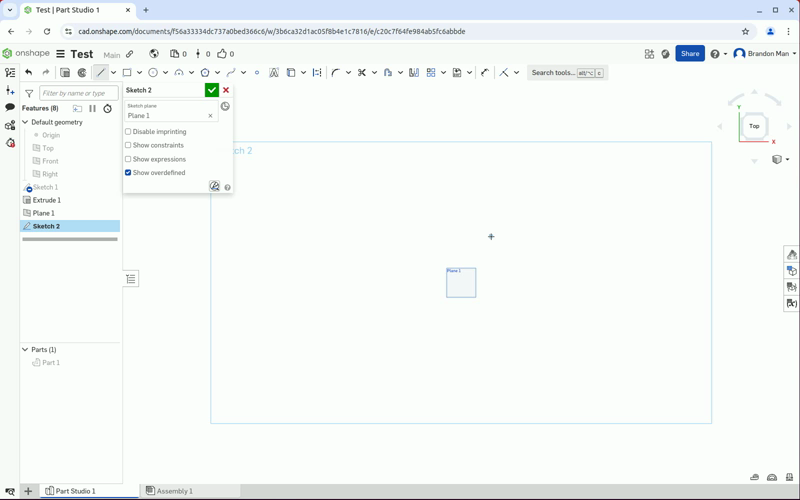
mouse_move(521, 236)
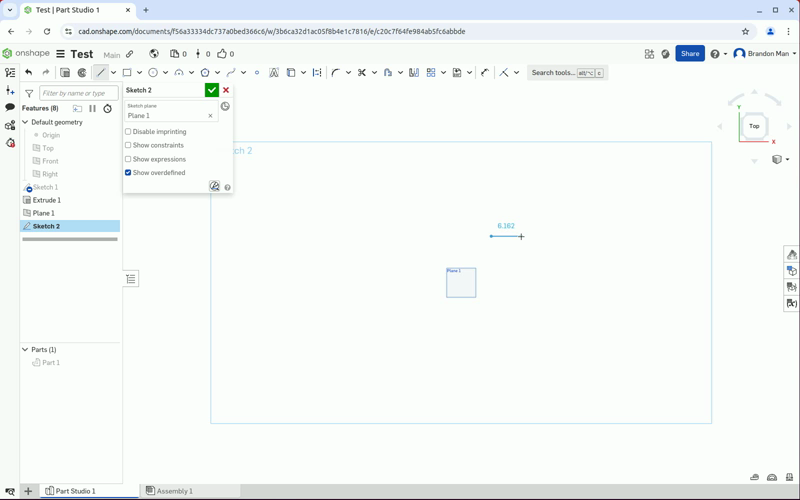
mouse_move(518, 282)
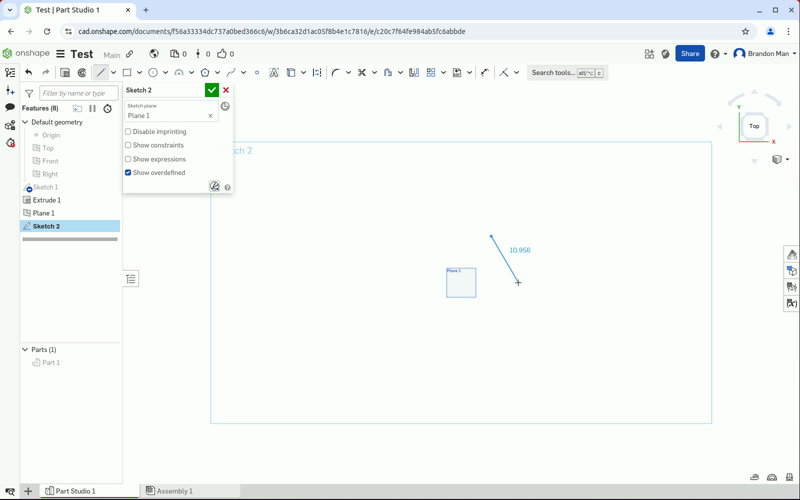
click(518, 282)
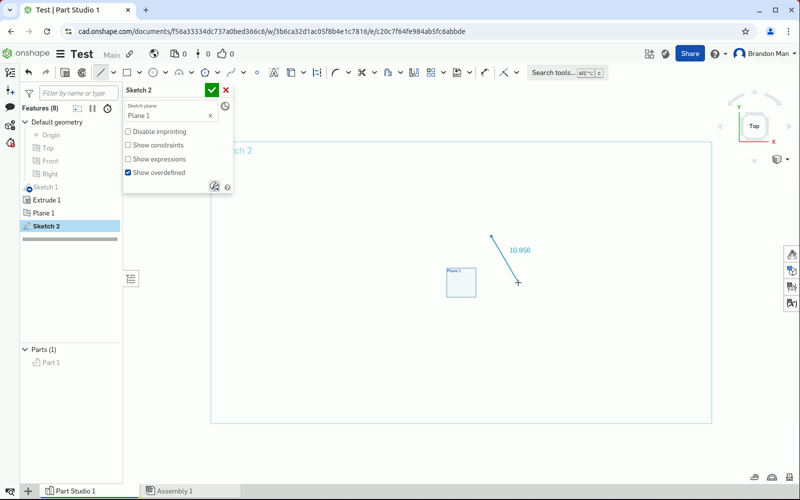
key_up(shift)
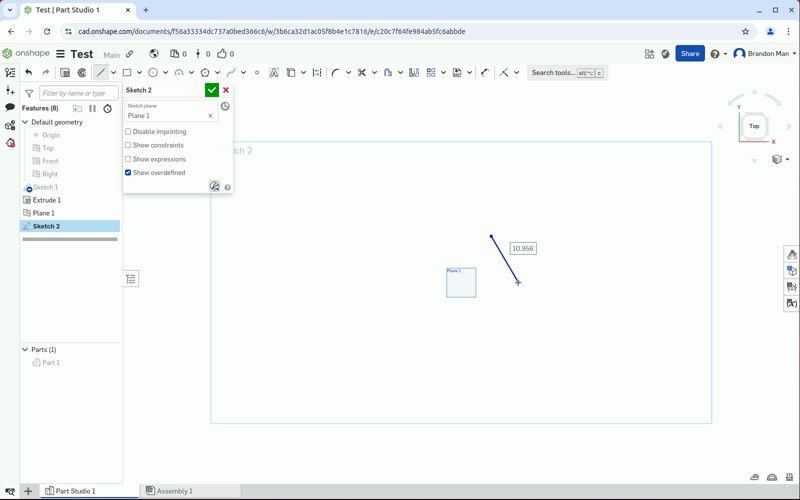
key_down(shift)
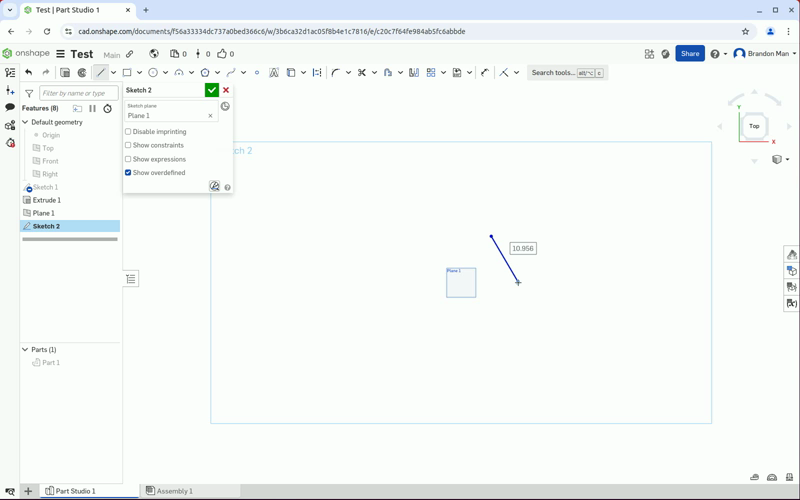
mouse_move(548, 282)
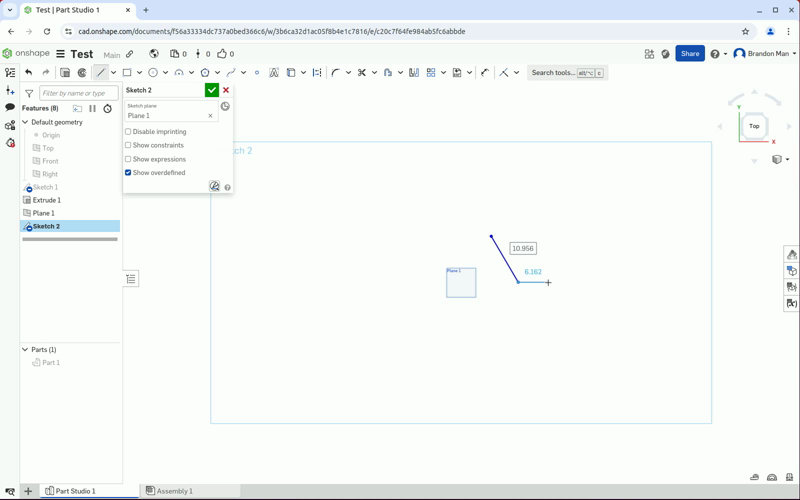
mouse_move(544, 236)
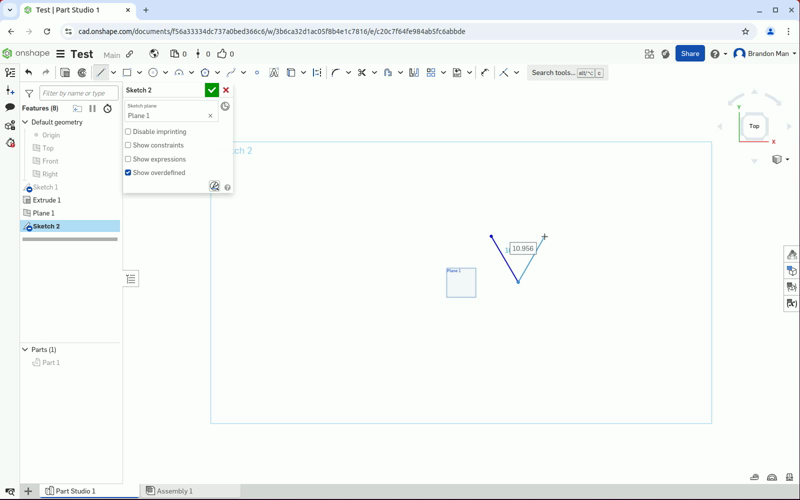
click(544, 236)
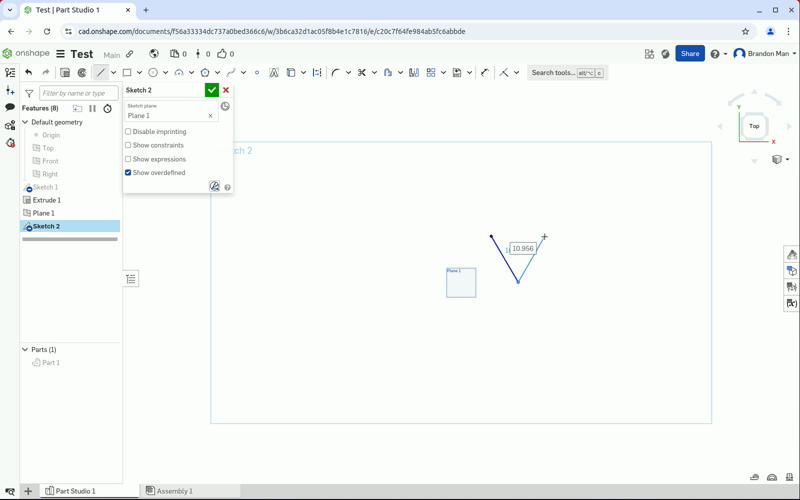
key_up(shift)
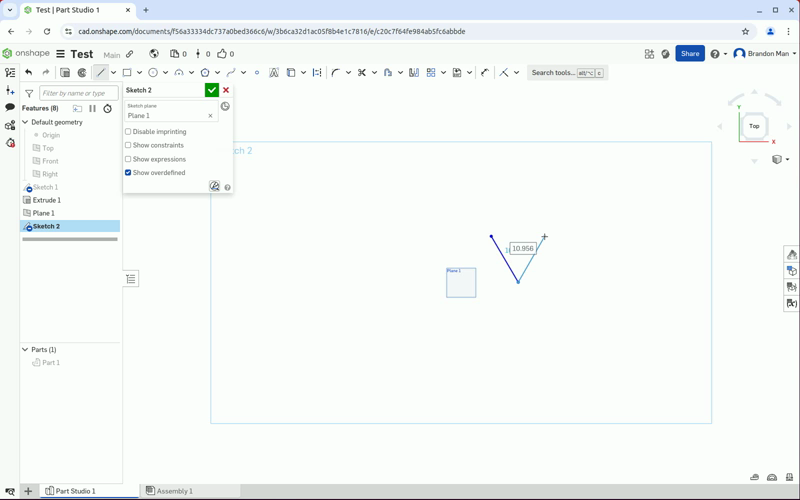
mouse_move(574, 236)
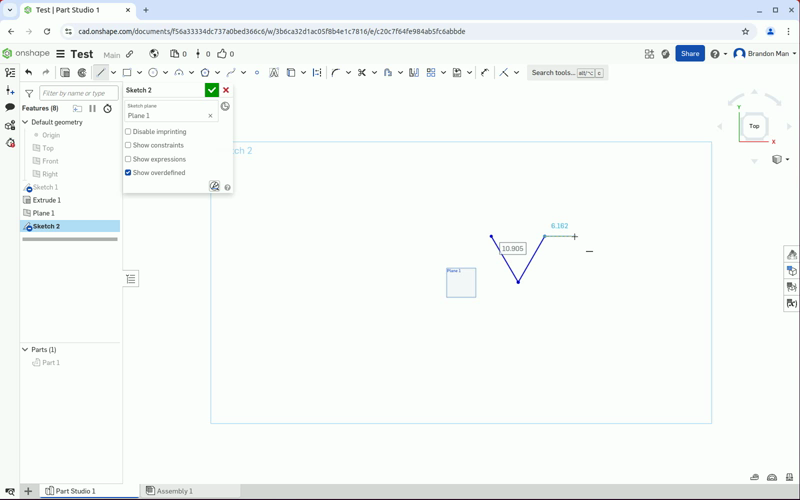
key_down(shift)
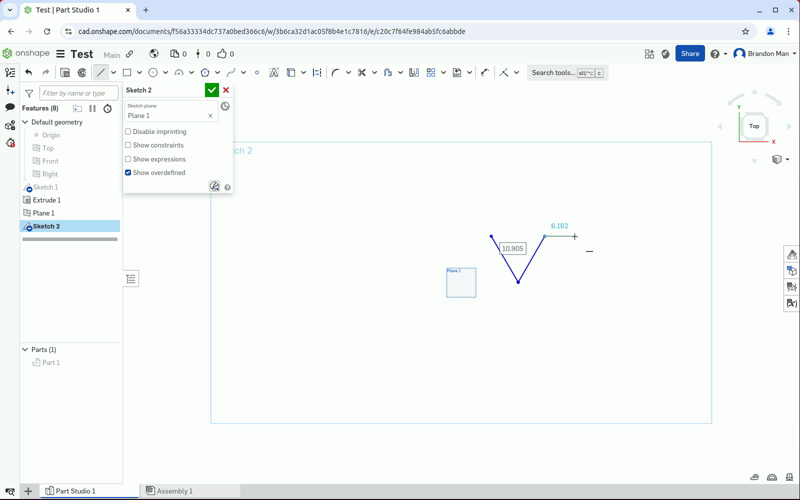
mouse_move(491, 236)
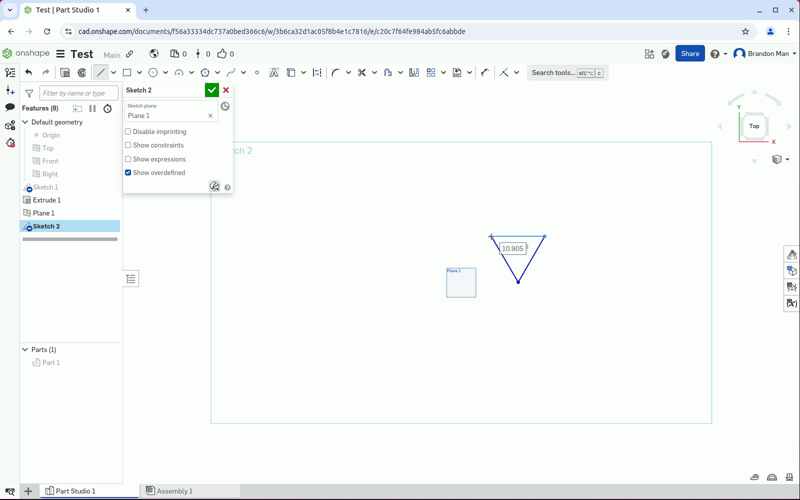
key_up(shift)
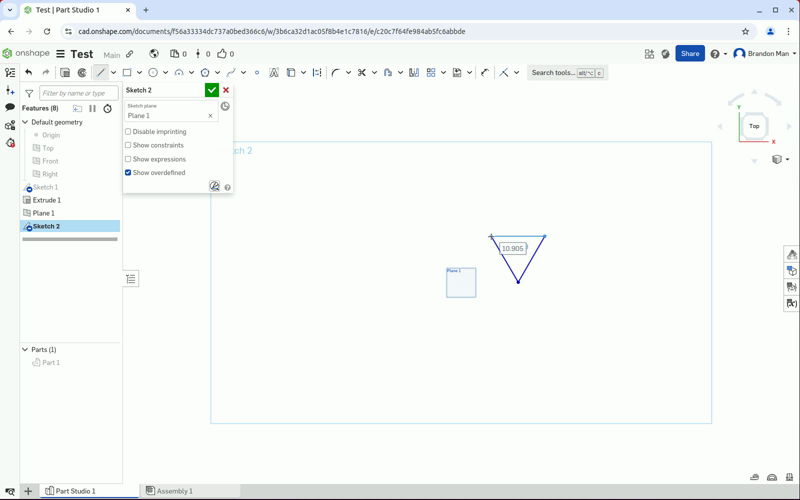
click(491, 236)
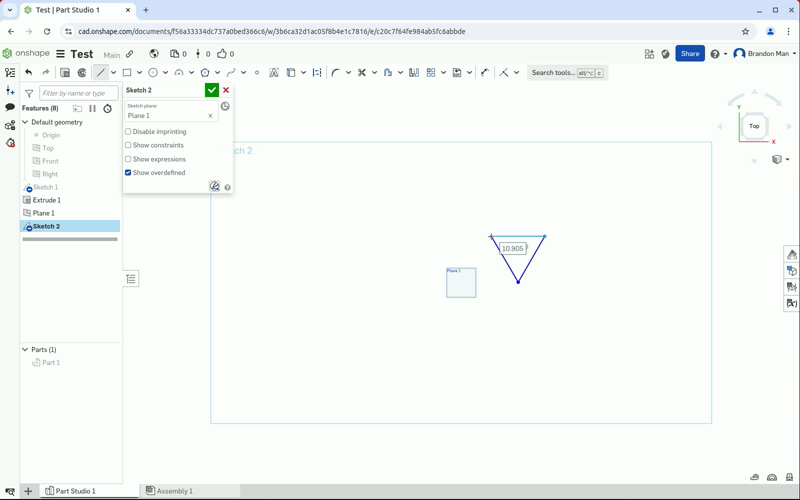
key(esc)
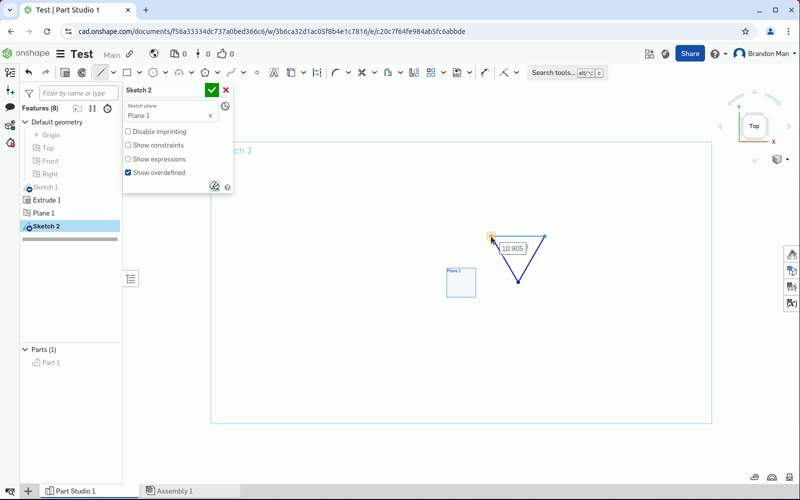
mouse_move(524, 238)
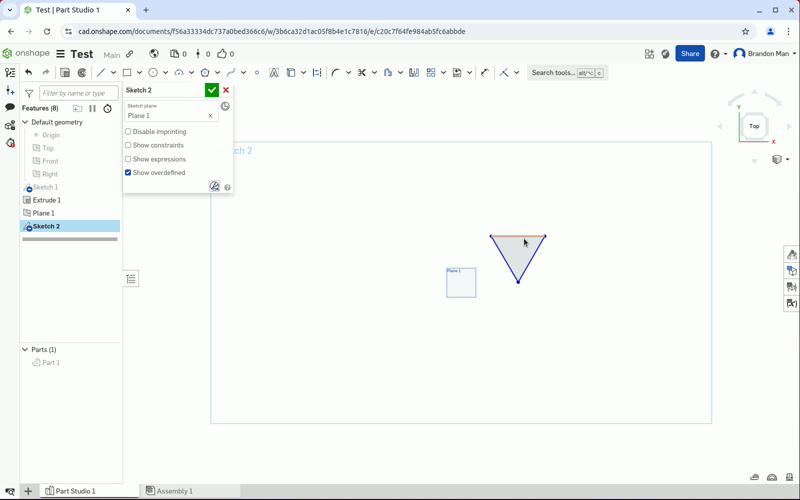
scroll(6)
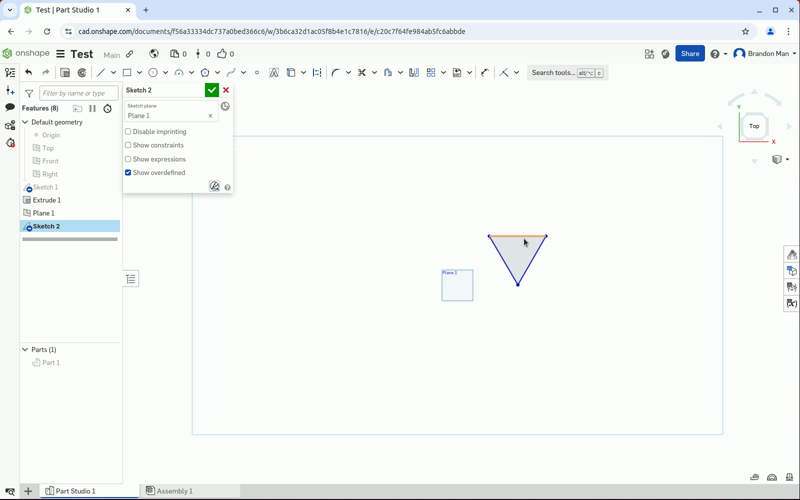
scroll(6)
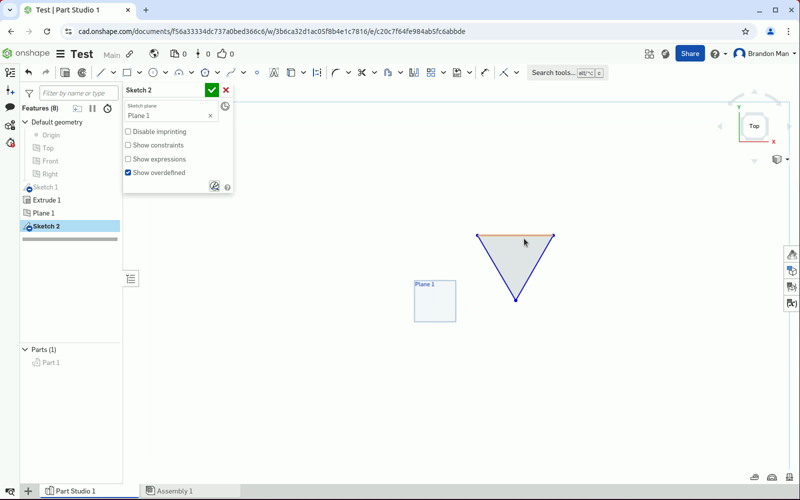
scroll(6)
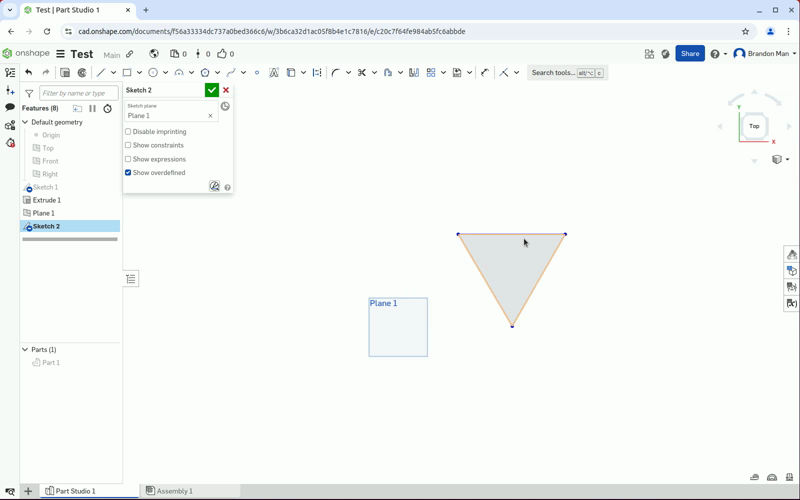
scroll(6)
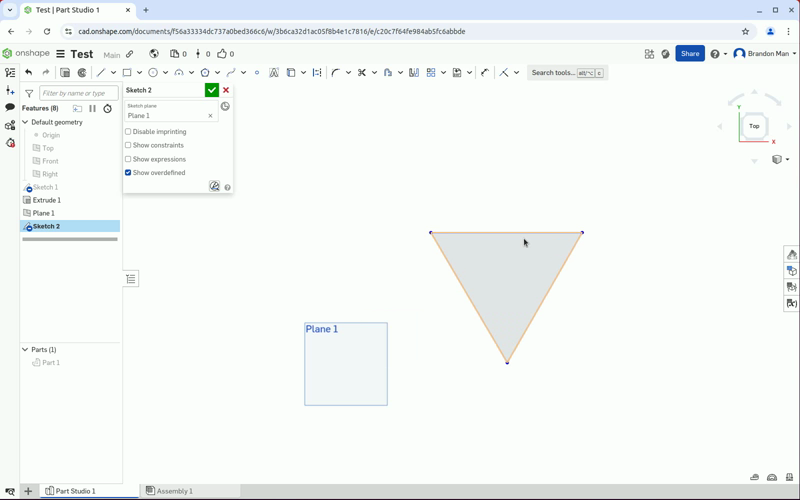
scroll(6)
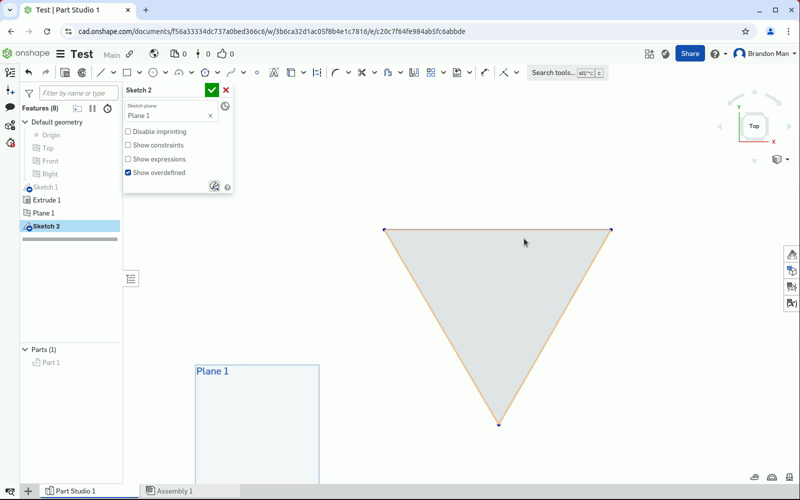
scroll(6)
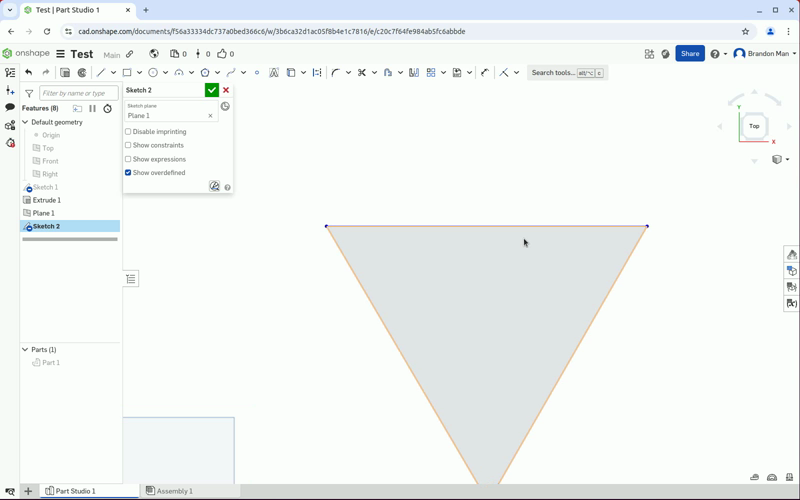
scroll(6)
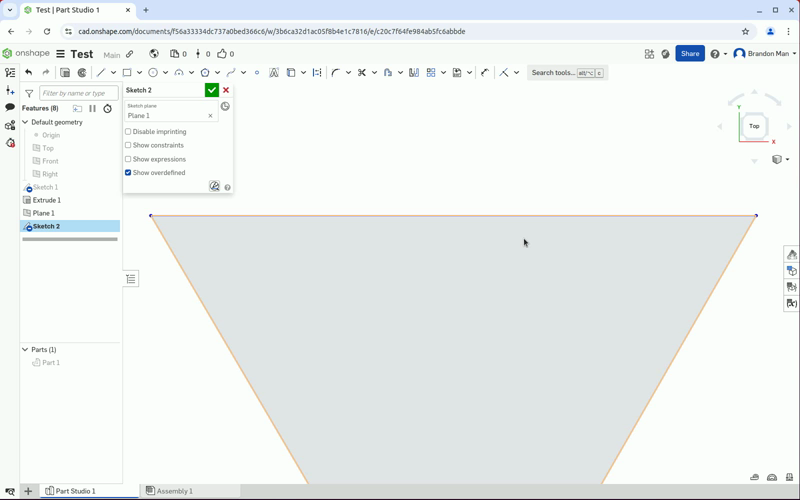
click(524, 238)
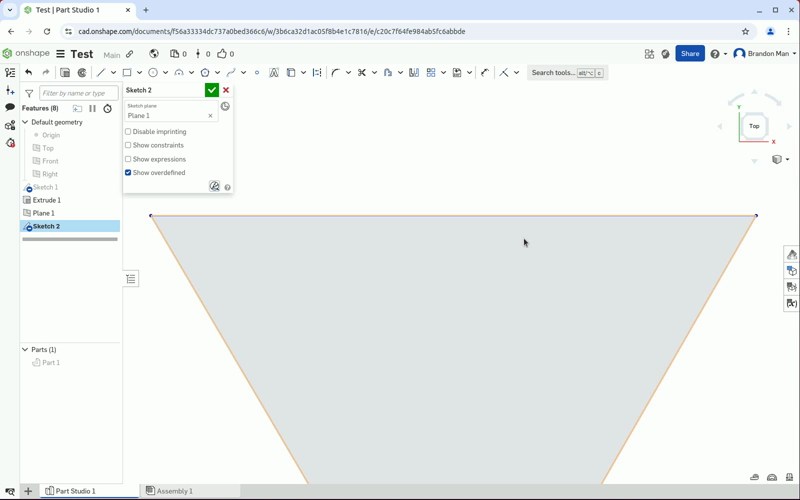
scroll(-6)
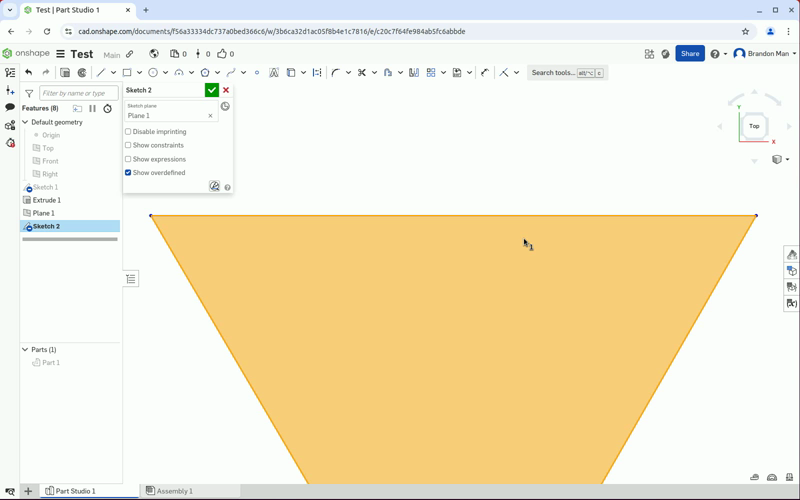
scroll(-6)
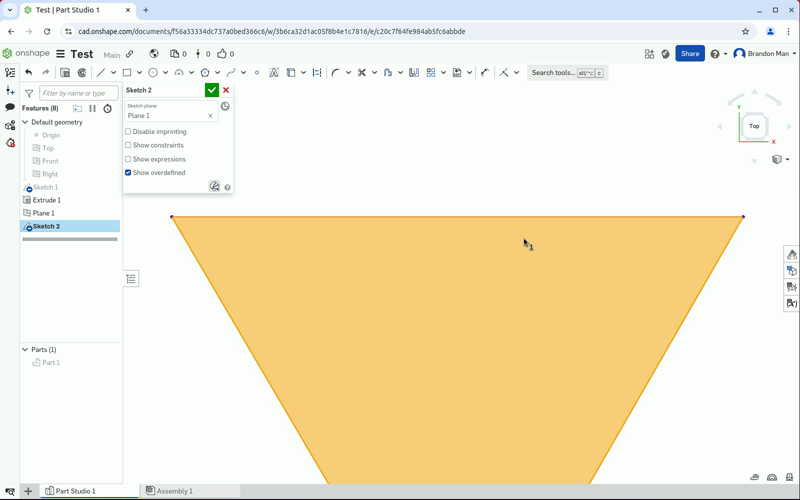
scroll(-6)
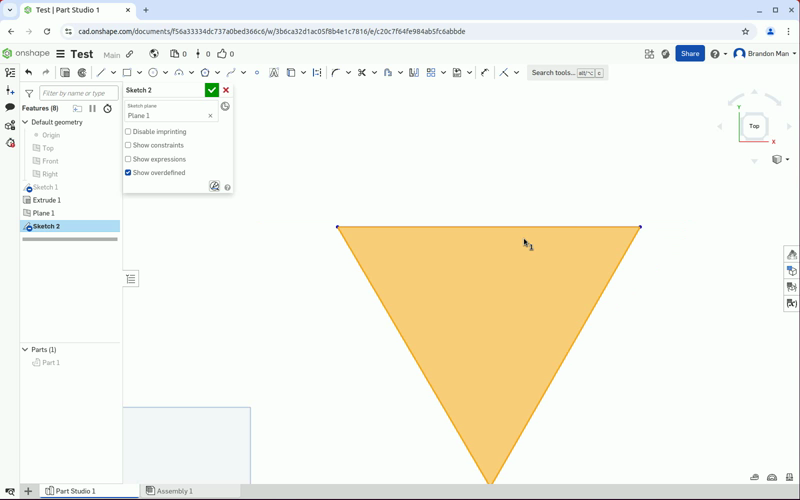
scroll(-6)
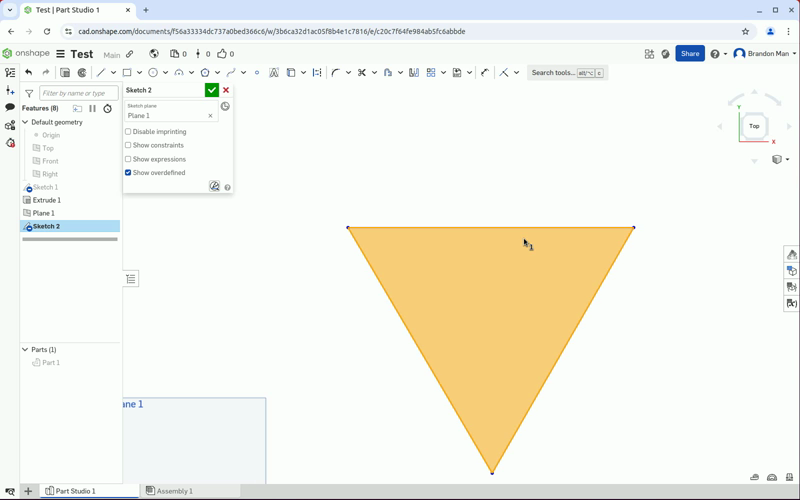
scroll(-6)
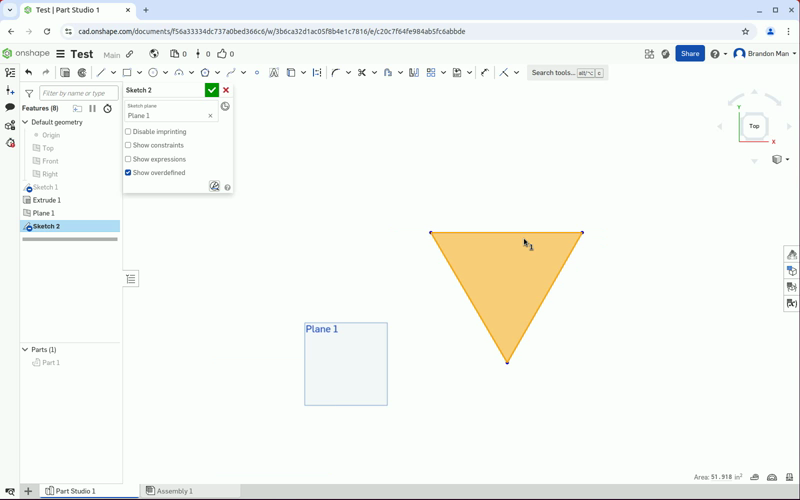
scroll(-6)
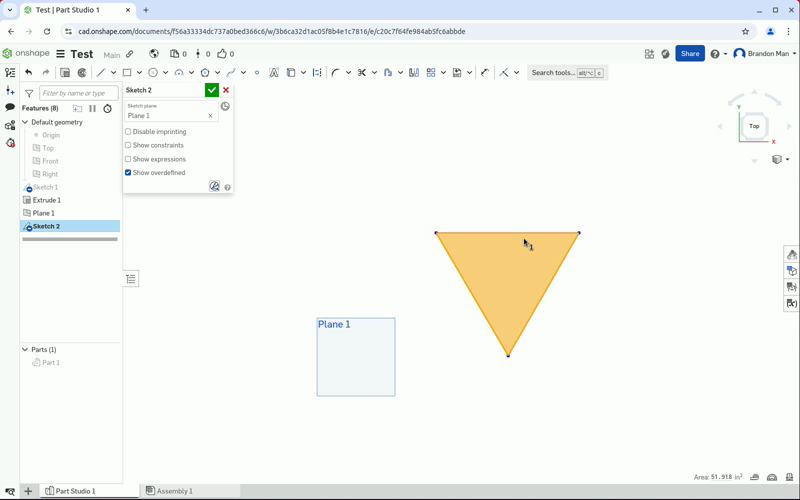
scroll(-6)
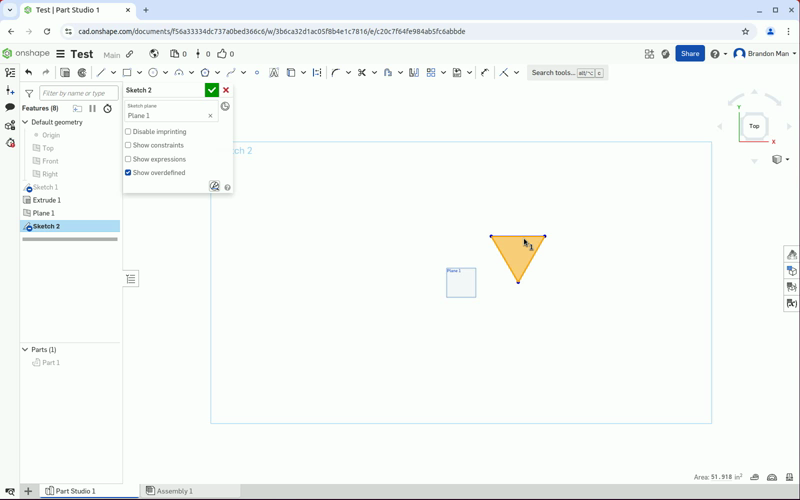
mouse_move(73, 352)
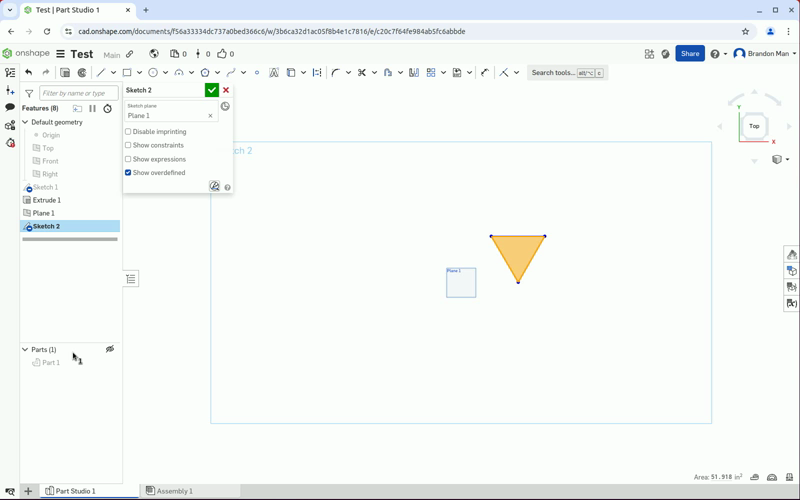
key(shift+y)
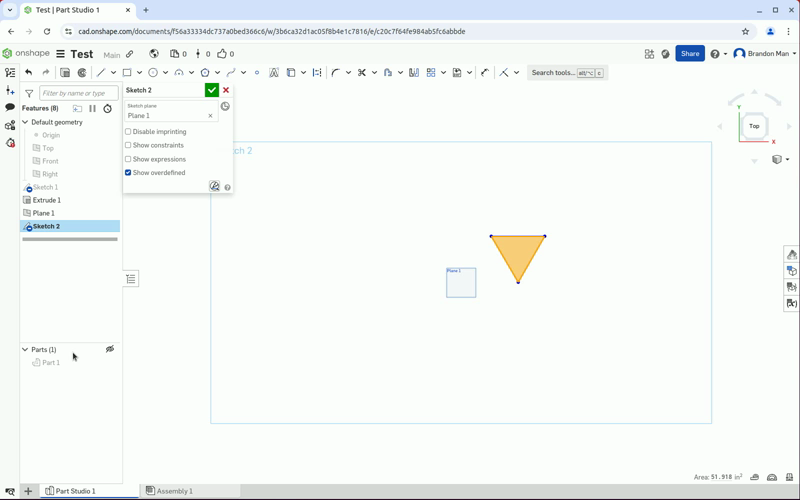
key(shift+e)
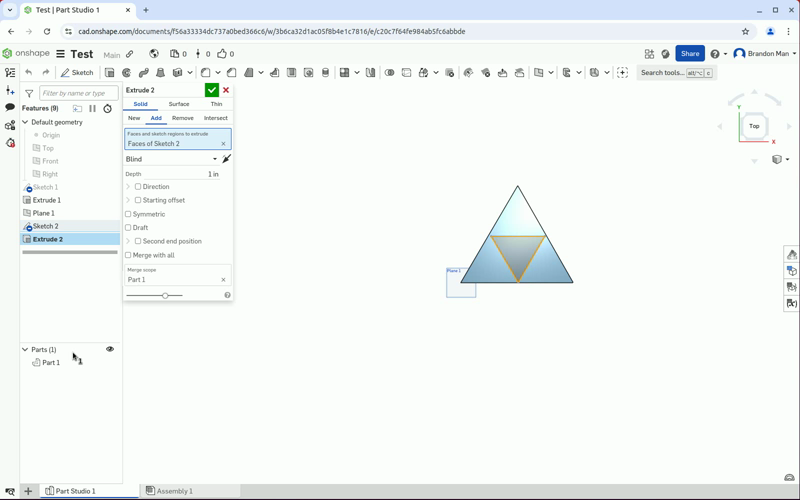
mouse_move(143, 106)
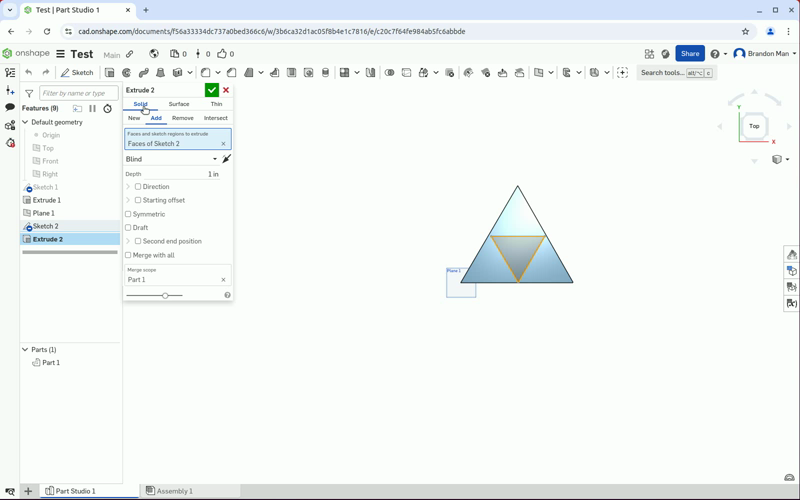
click(143, 106)
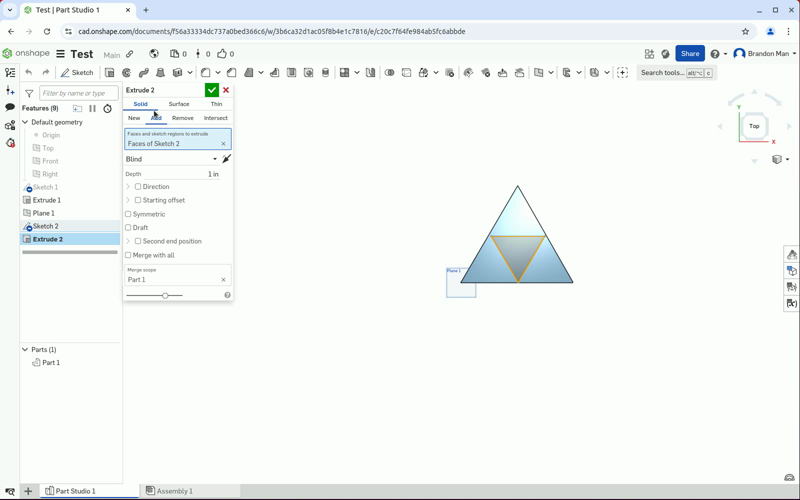
mouse_move(186, 120)
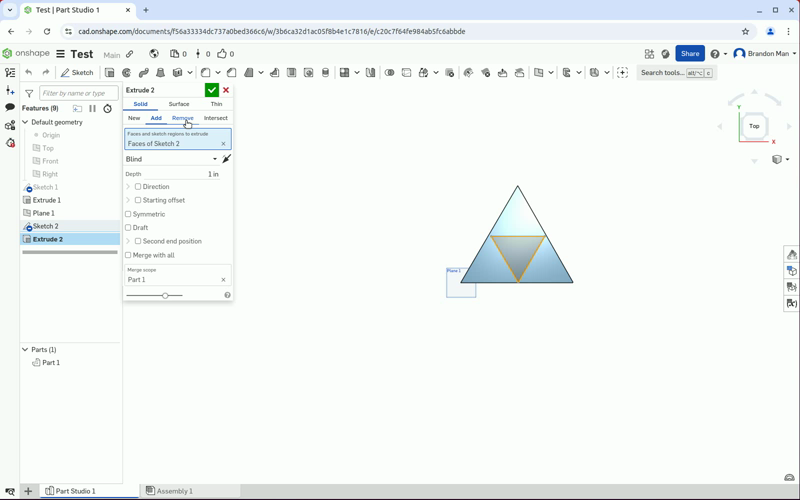
click(186, 120)
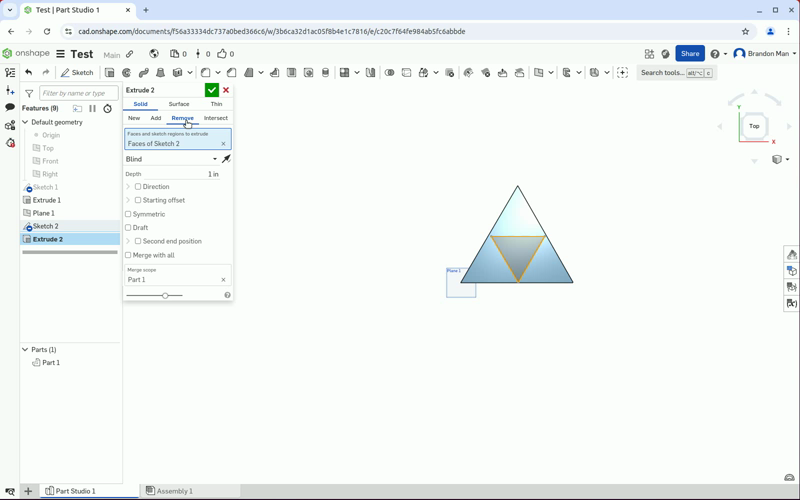
key(tab, 4)
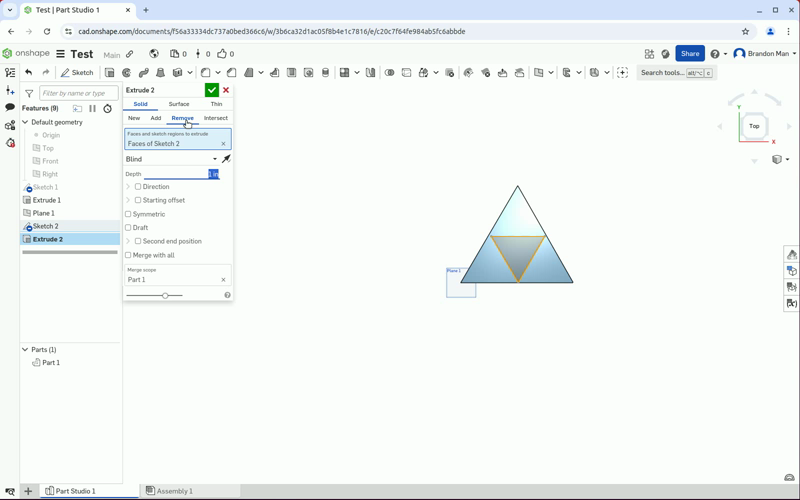
text(0.481)
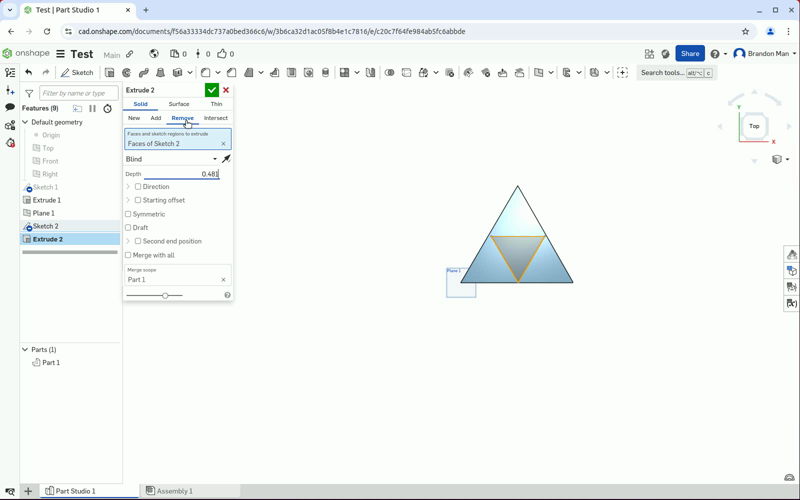
key(tab, 6)
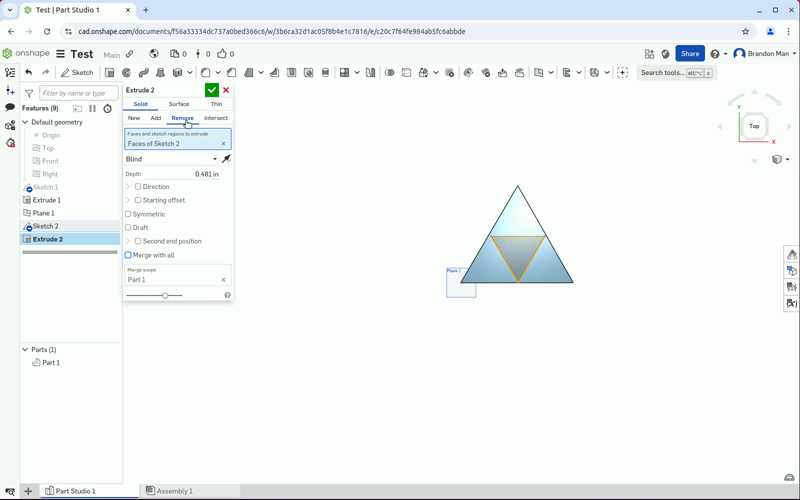
key(space)
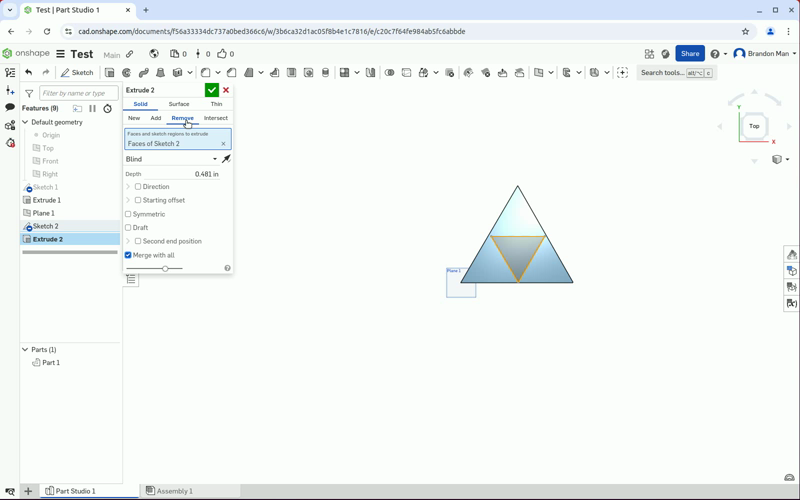
key(enter)
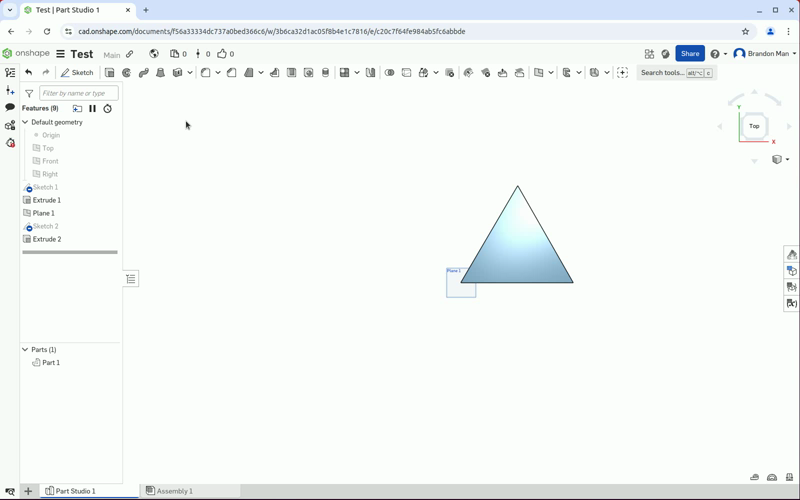
key(shift+h)
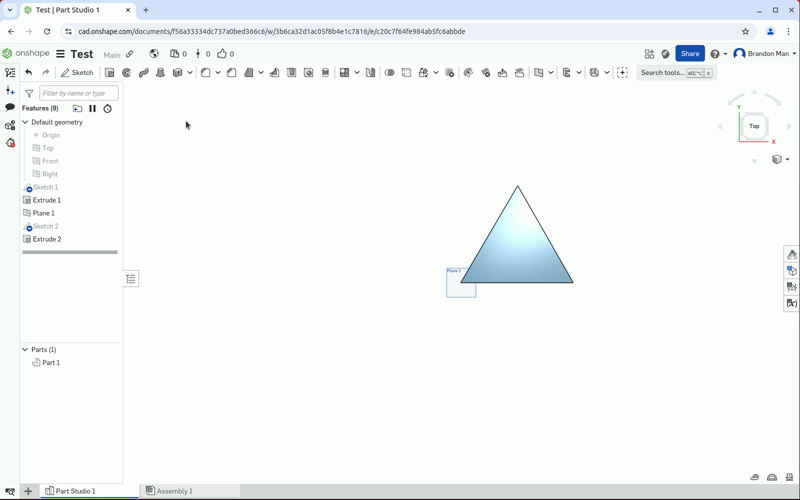
key(shift+h)
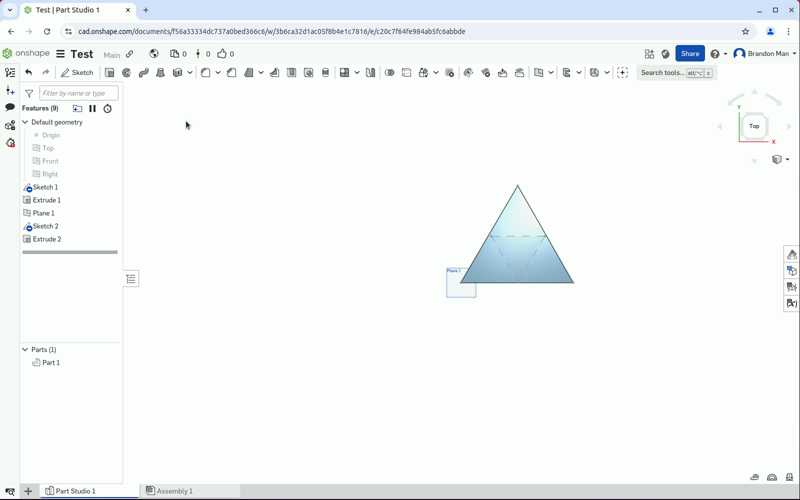
key(shift+7)
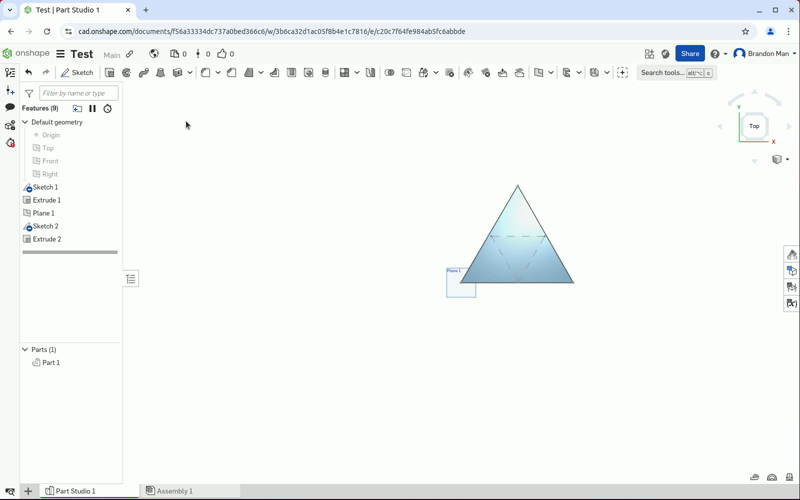
key(up, 3)
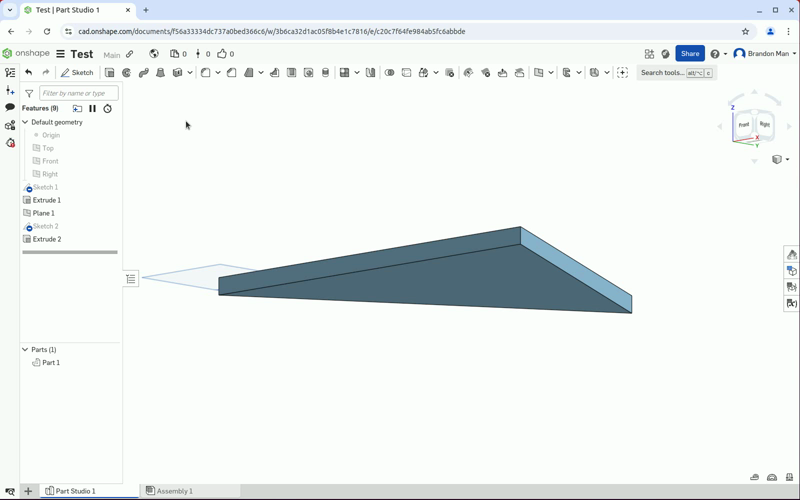
key(left, 3)
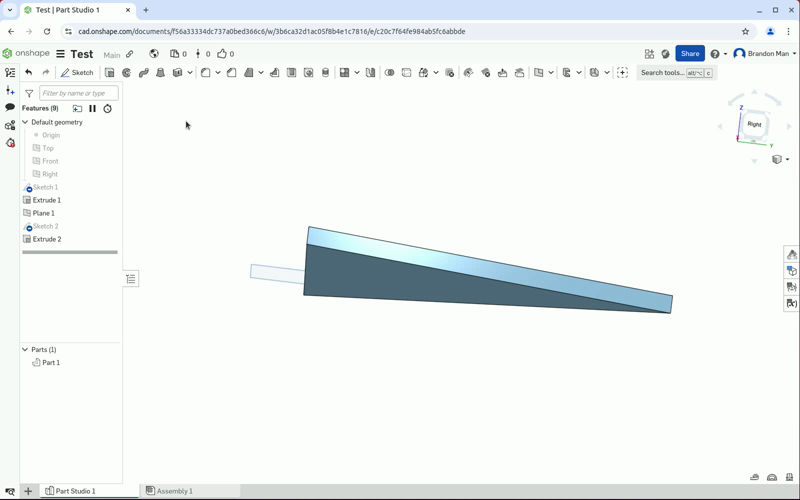
key(right, 3)
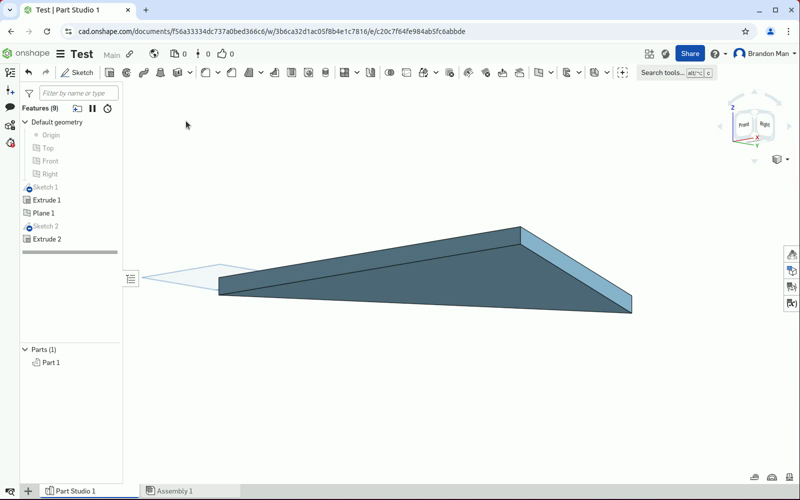
key(down, 3)
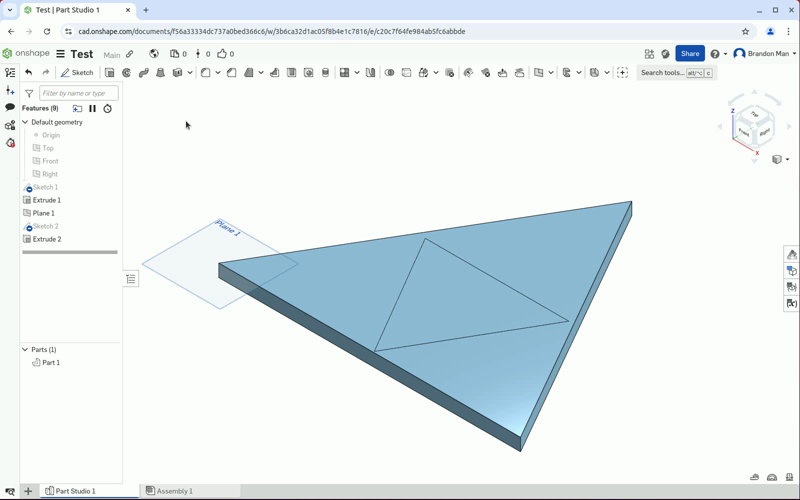
mouse_move(73, 189)
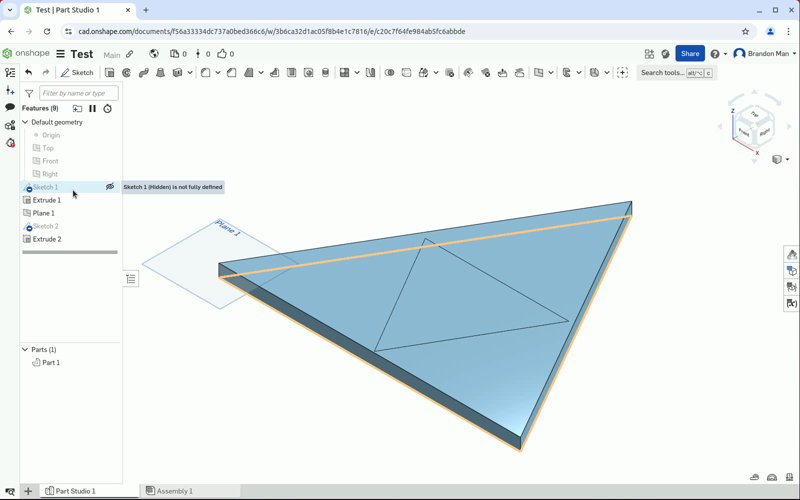
click(73, 189)